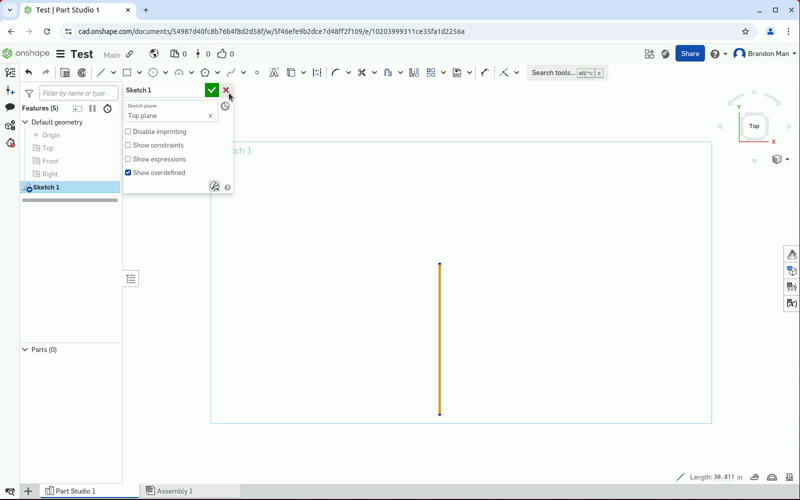
key(shift+h)
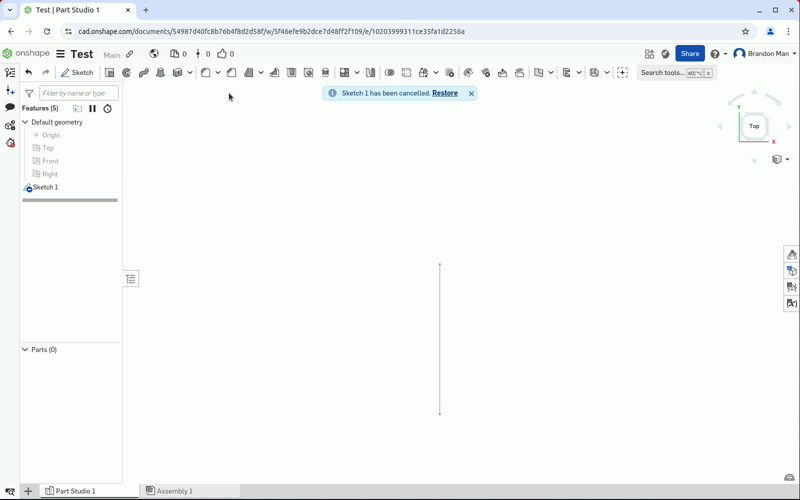
key(shift+s)
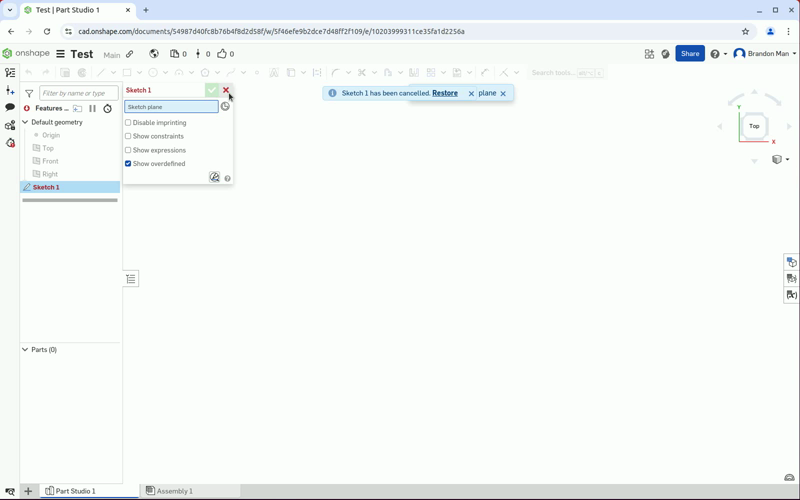
mouse_move(73, 150)
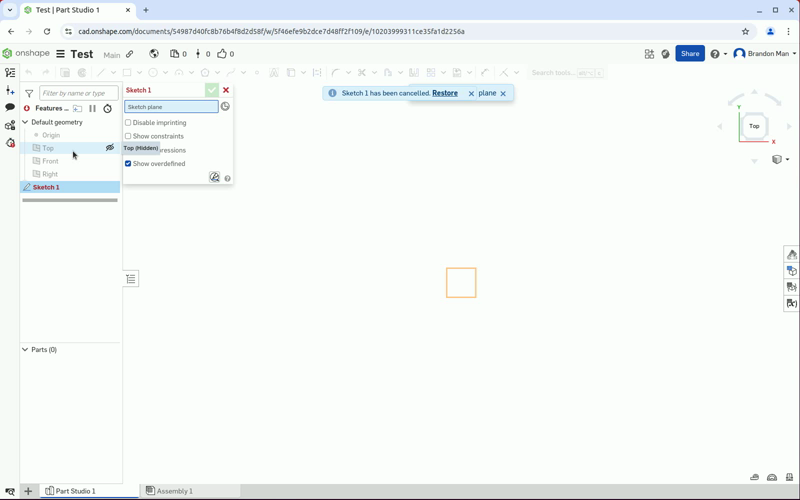
click(73, 150)
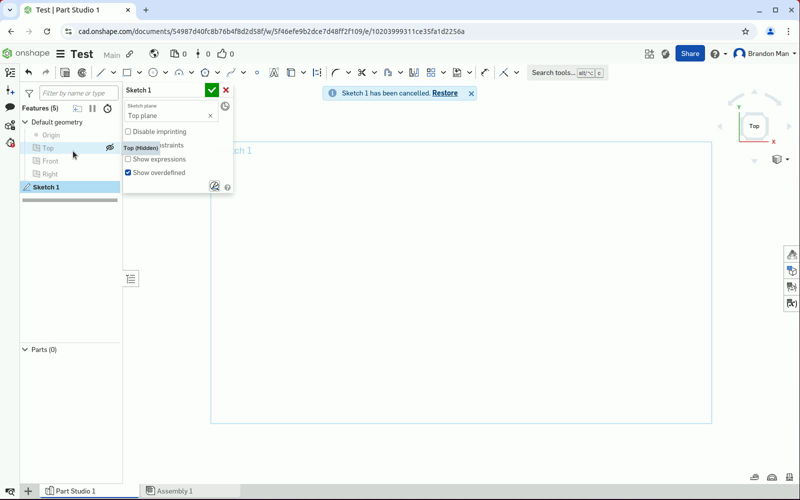
mouse_move(73, 352)
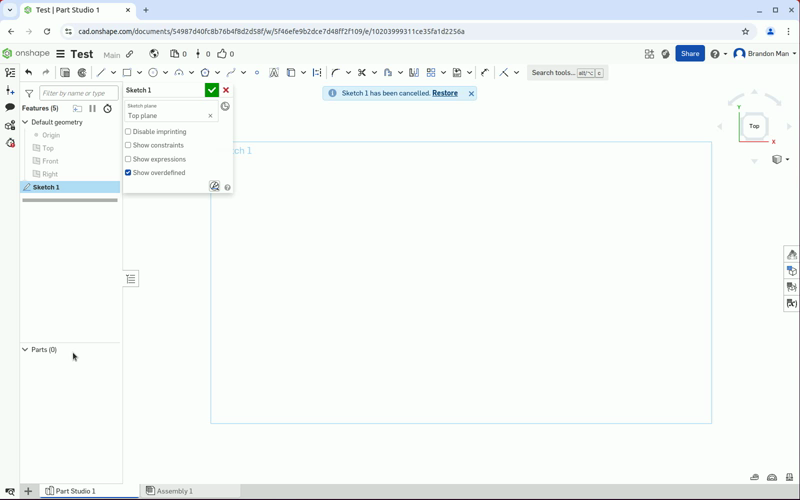
key(y)
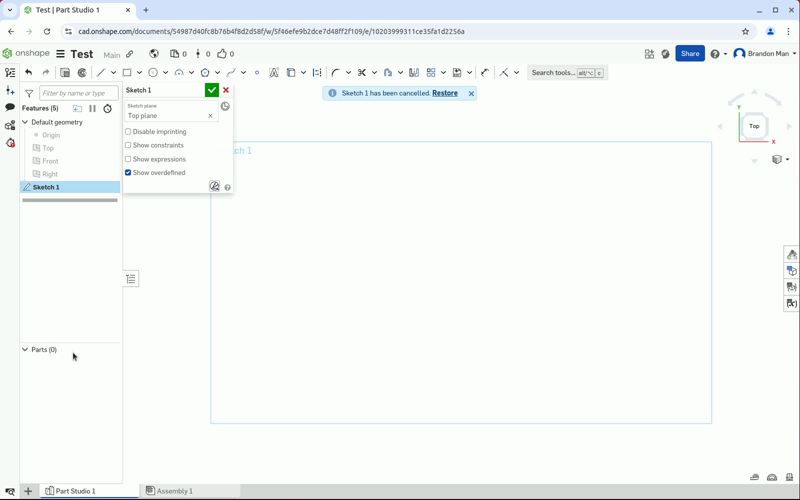
key(l)
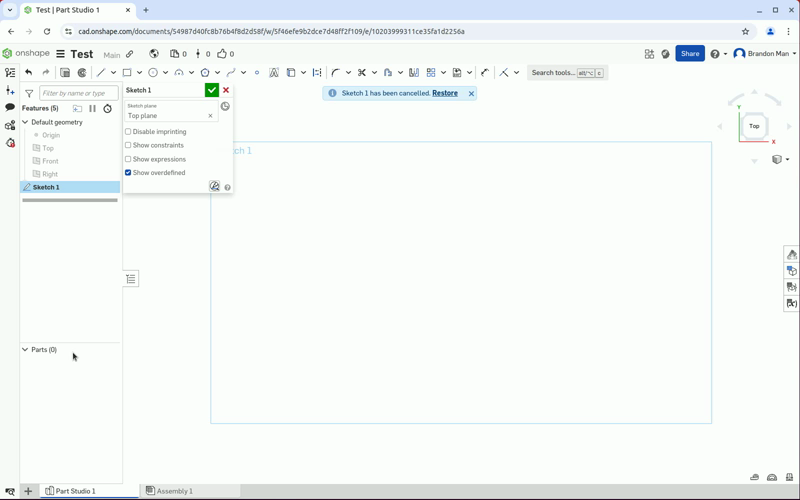
key_down(shift)
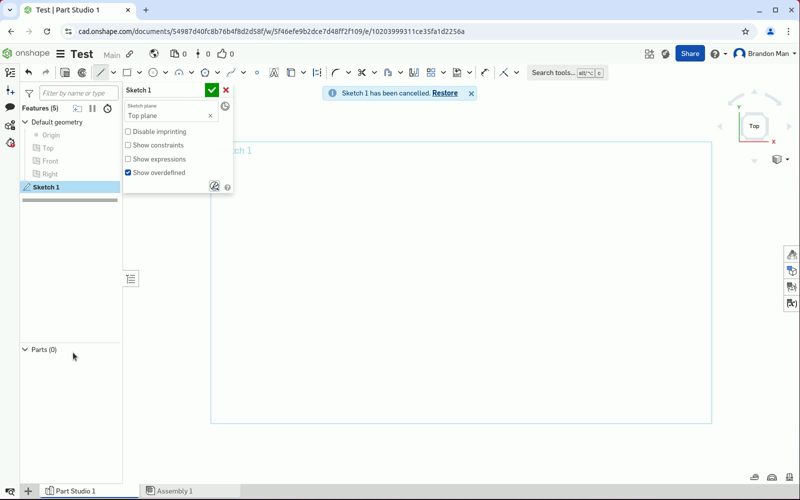
mouse_move(349, 282)
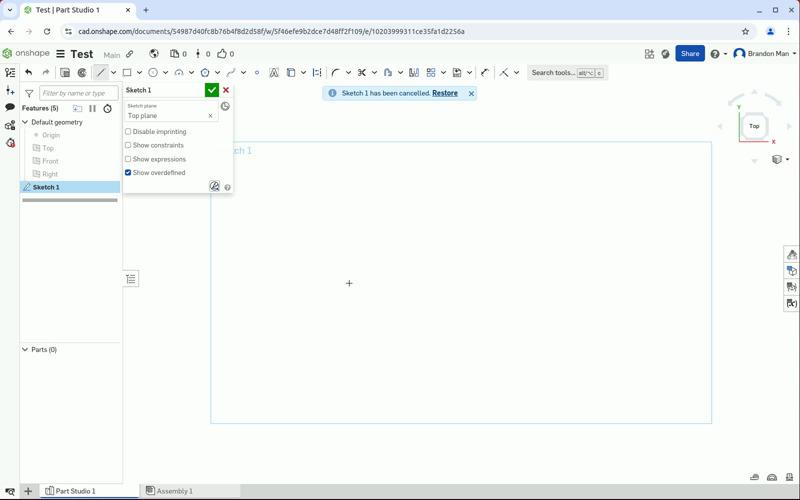
click(349, 282)
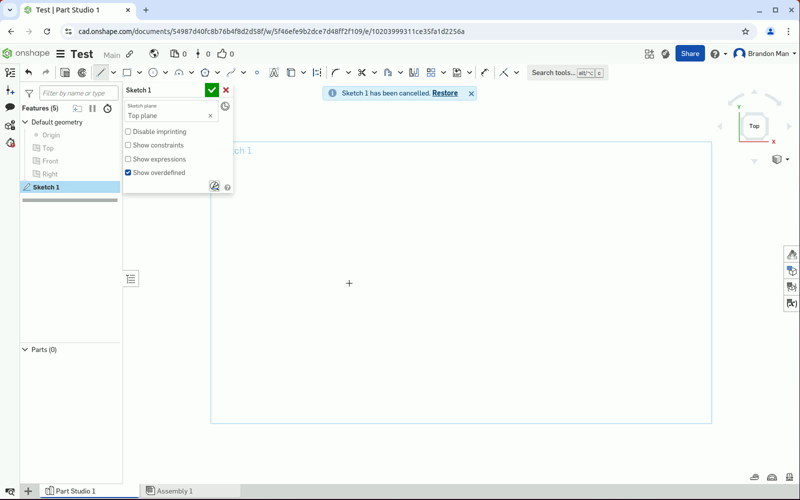
key_up(shift)
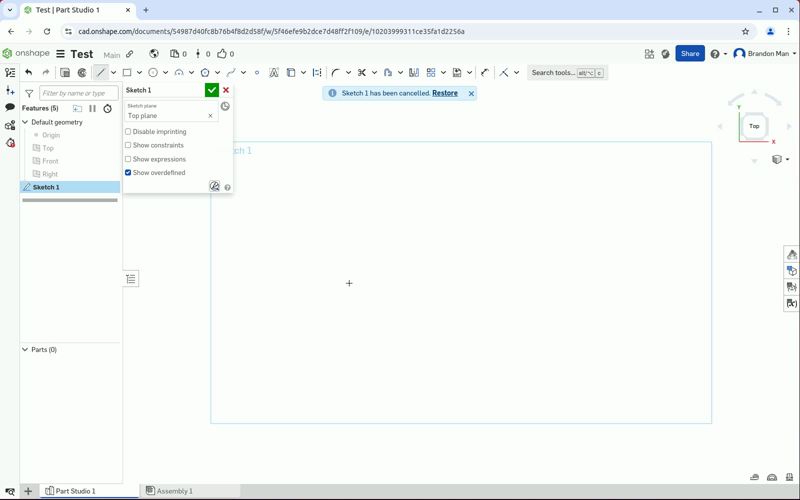
key_down(shift)
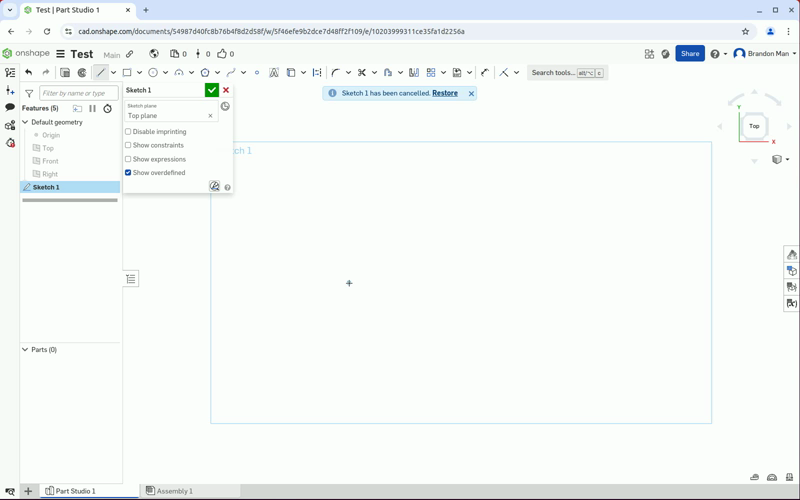
mouse_move(405, 378)
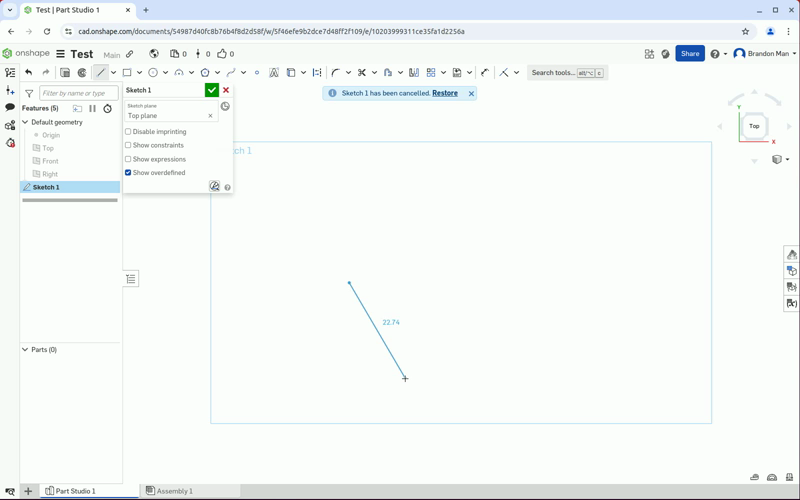
click(405, 378)
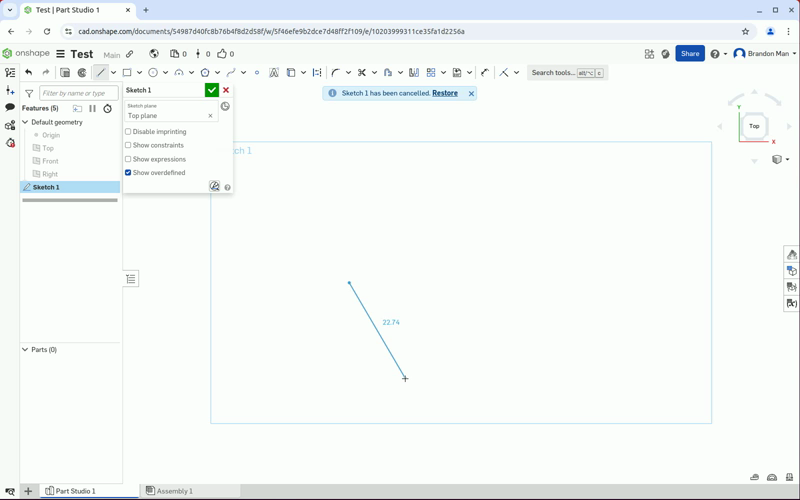
key_up(shift)
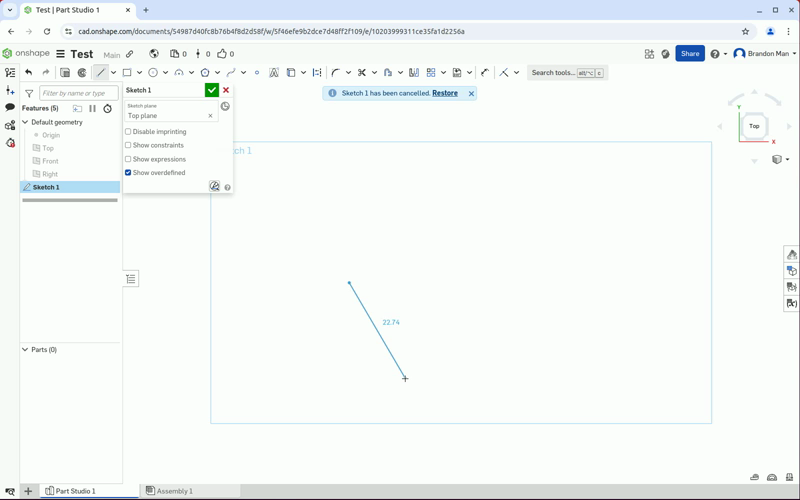
key_down(shift)
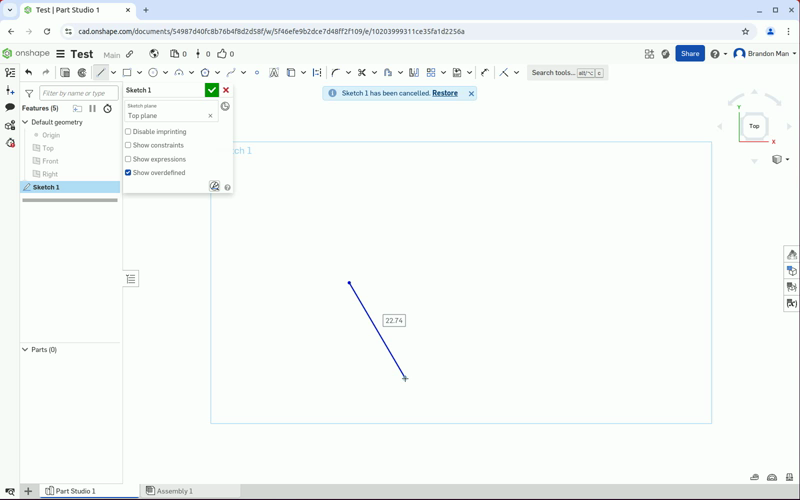
mouse_move(514, 378)
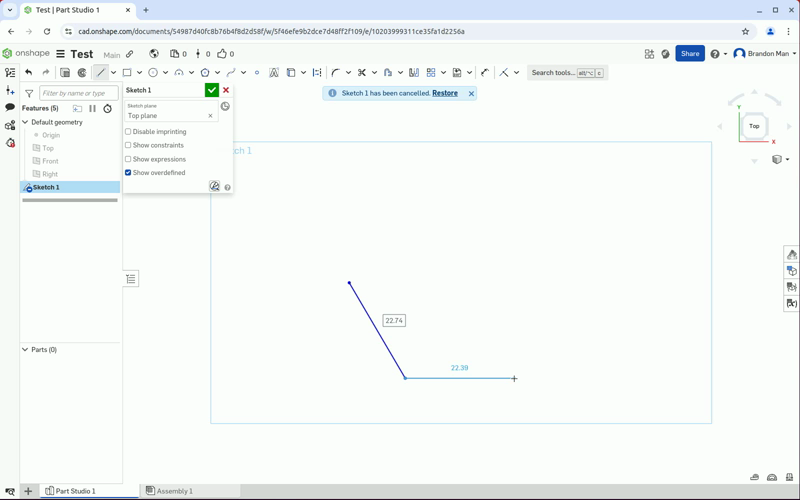
click(514, 378)
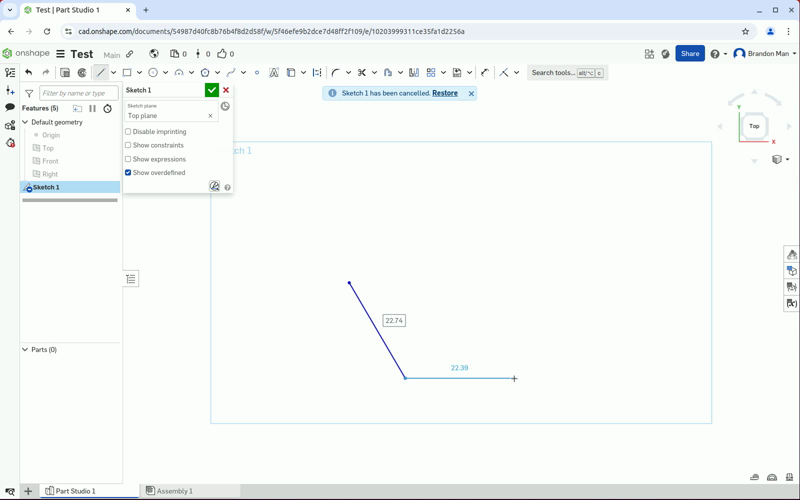
key_up(shift)
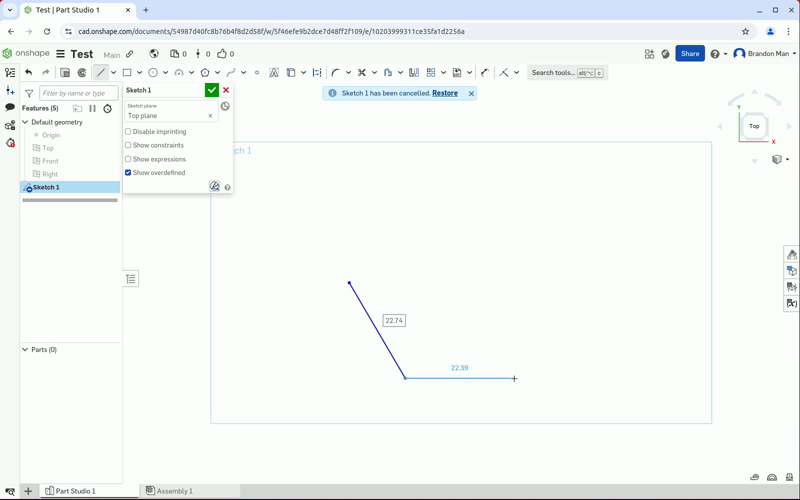
key_down(shift)
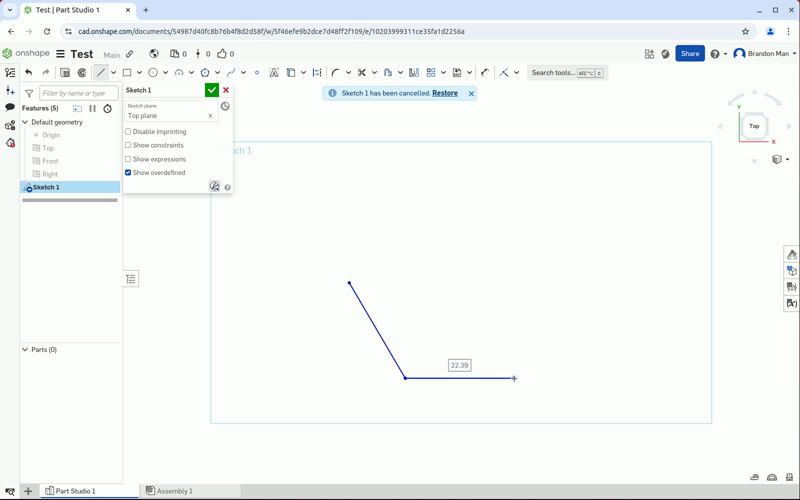
mouse_move(569, 282)
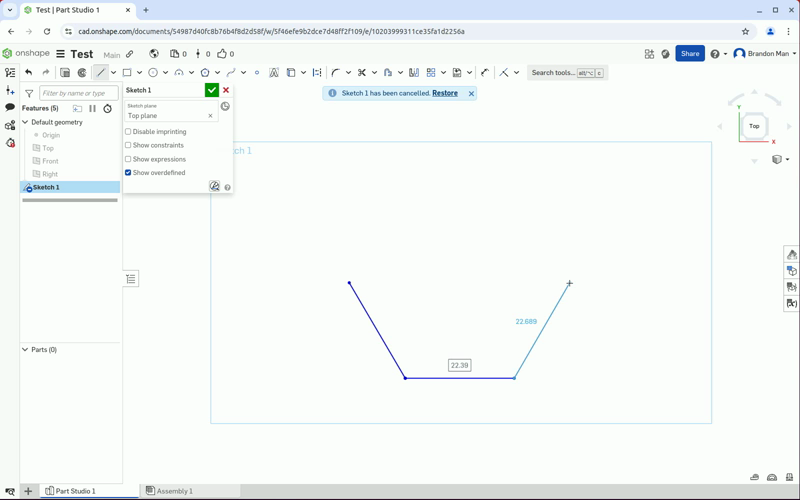
click(569, 282)
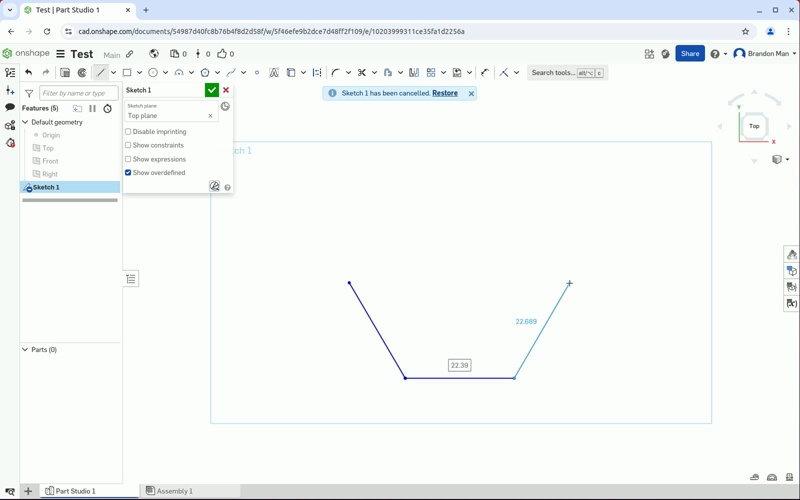
key_up(shift)
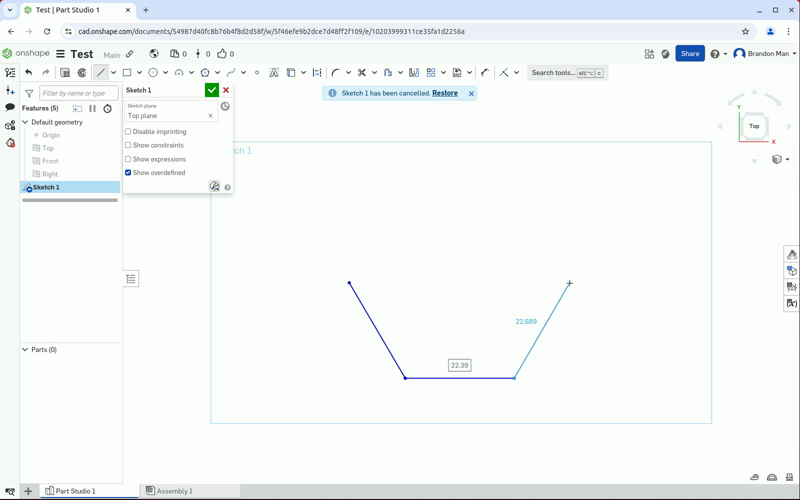
key_down(shift)
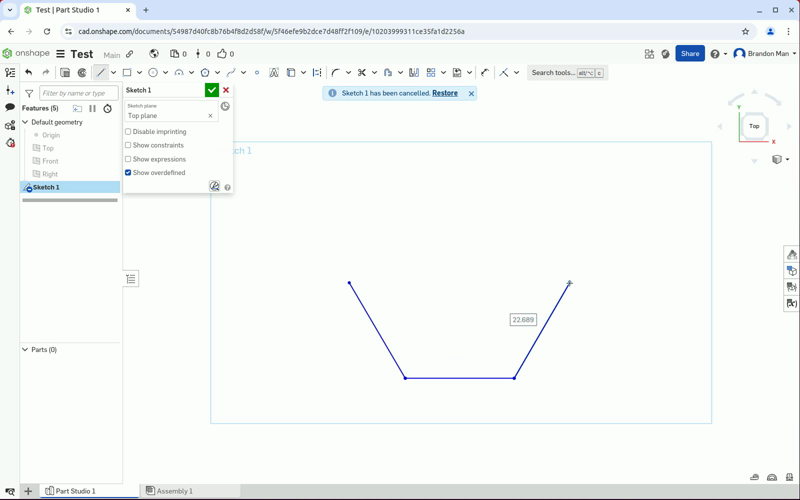
mouse_move(514, 187)
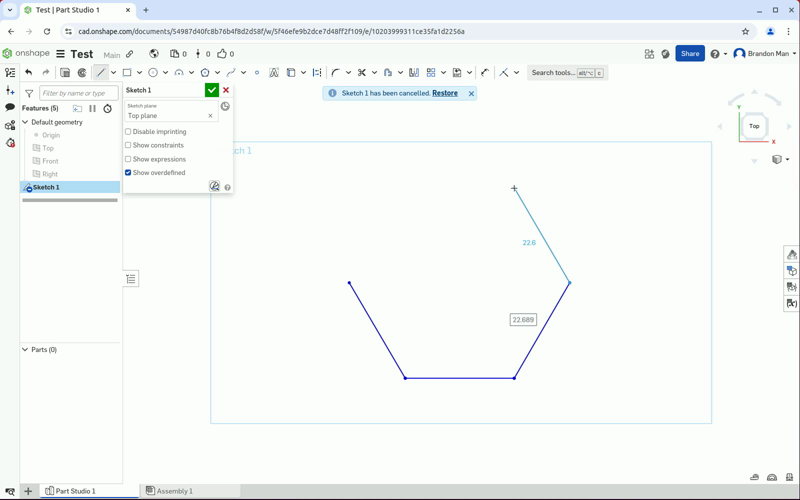
click(514, 187)
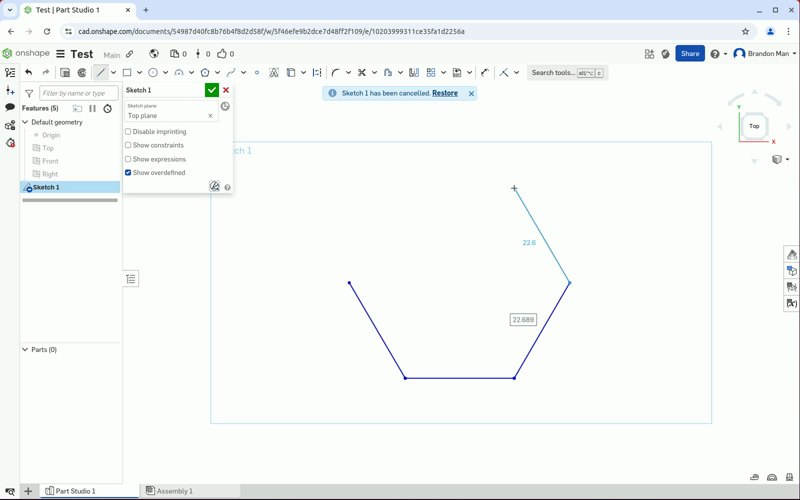
key_up(shift)
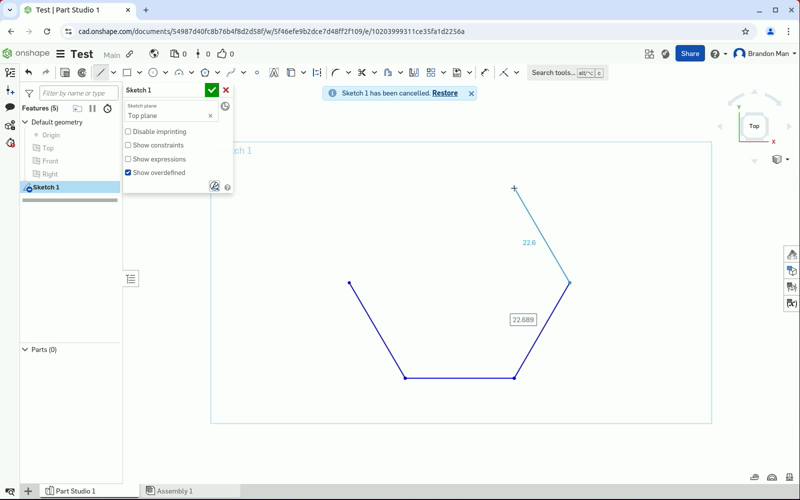
key_down(shift)
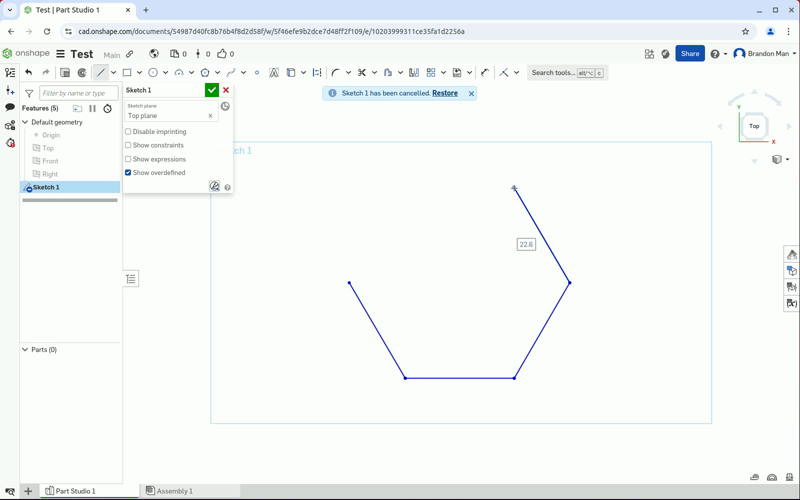
mouse_move(405, 187)
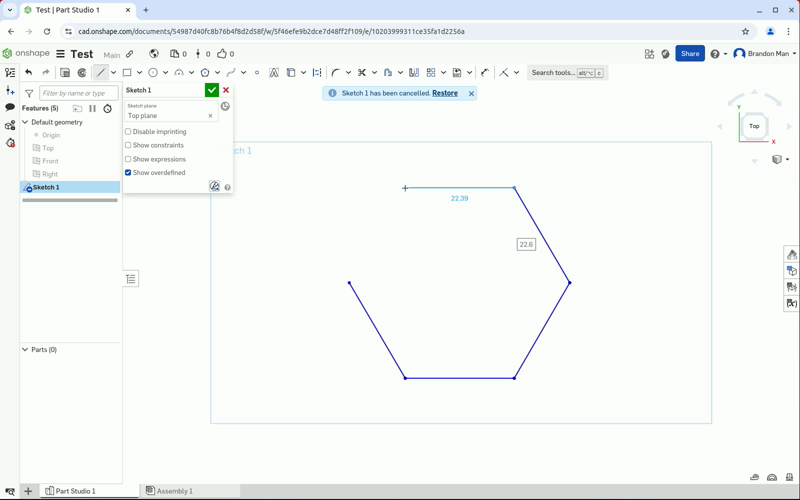
click(405, 187)
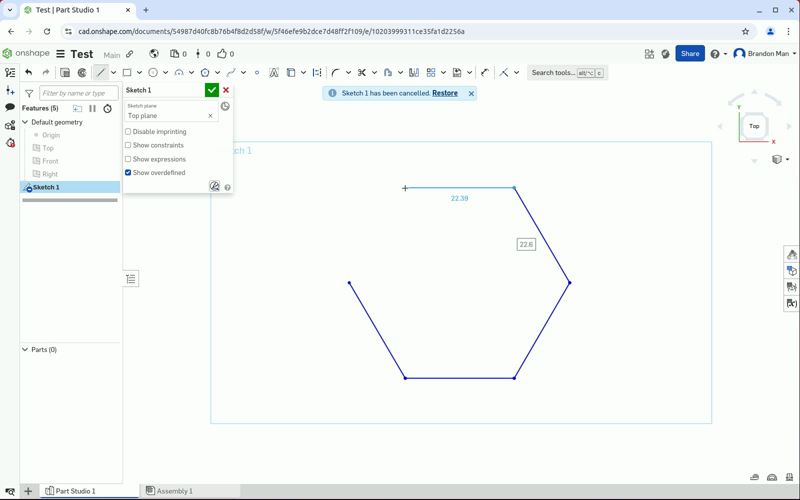
key_up(shift)
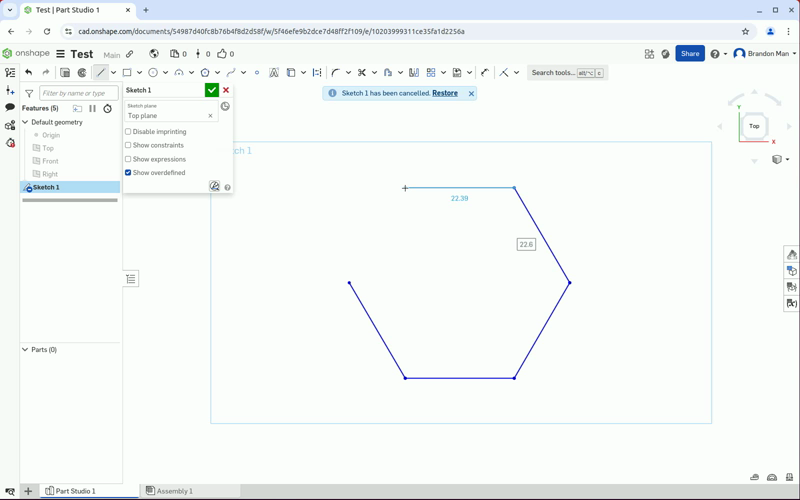
key_down(shift)
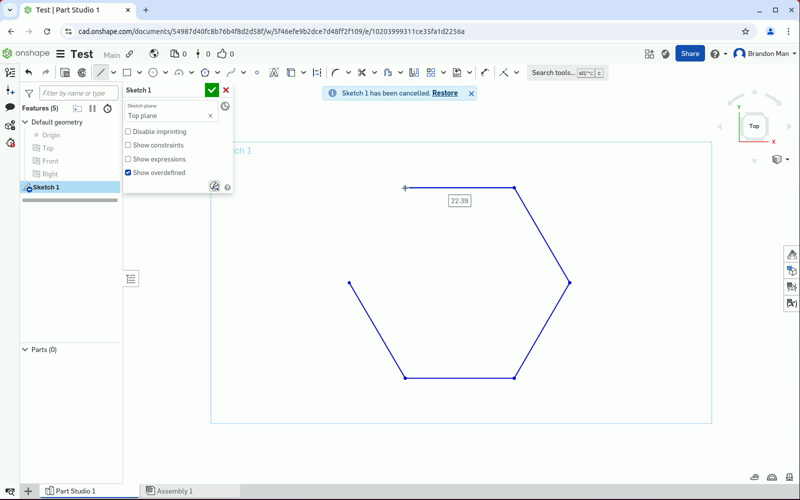
mouse_move(349, 282)
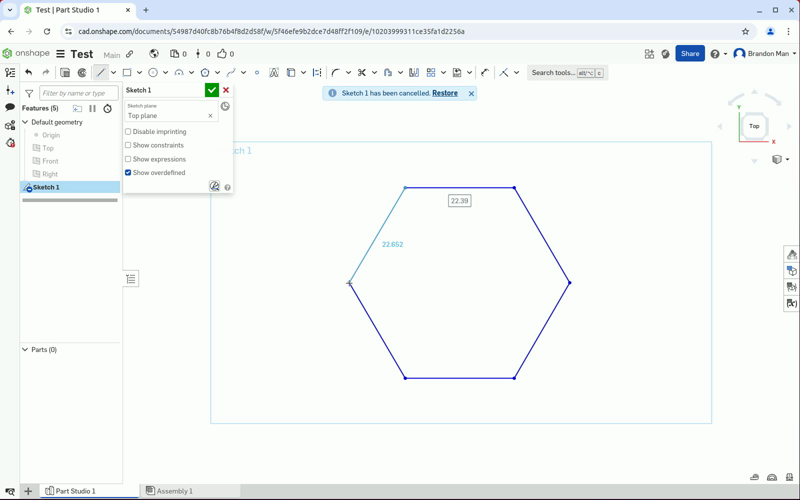
key_up(shift)
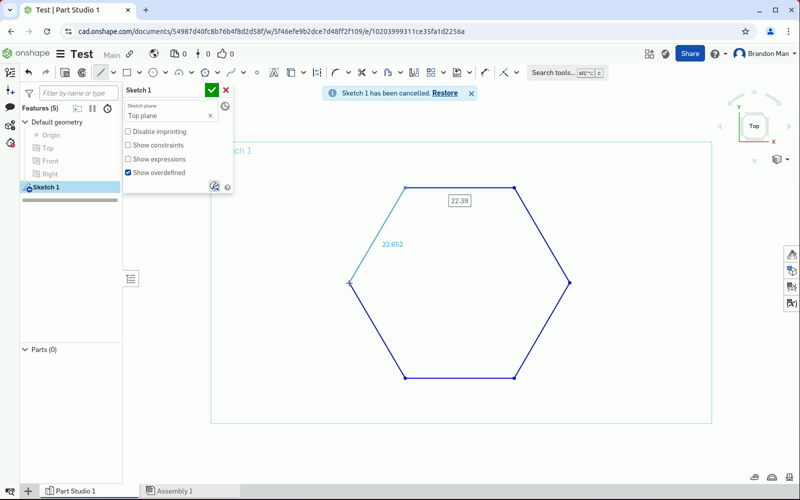
click(349, 282)
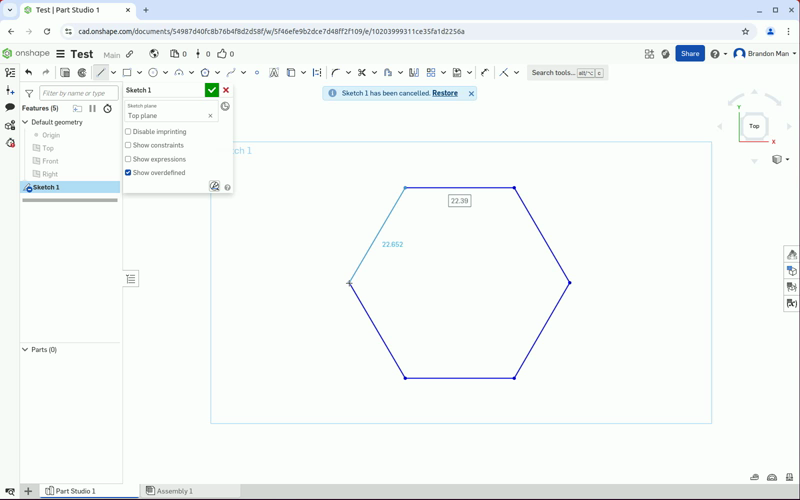
key(esc)
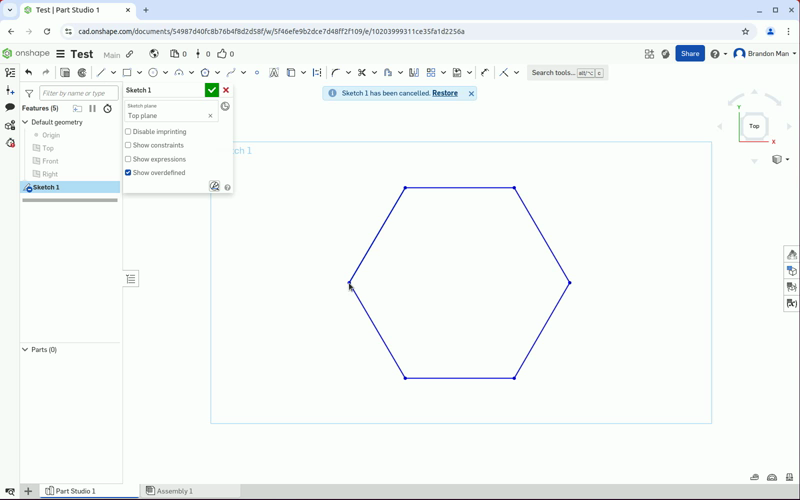
mouse_move(386, 273)
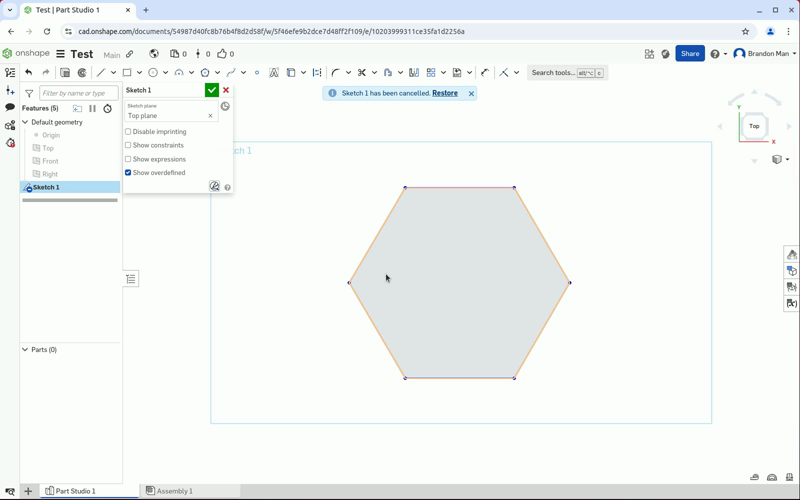
click(386, 273)
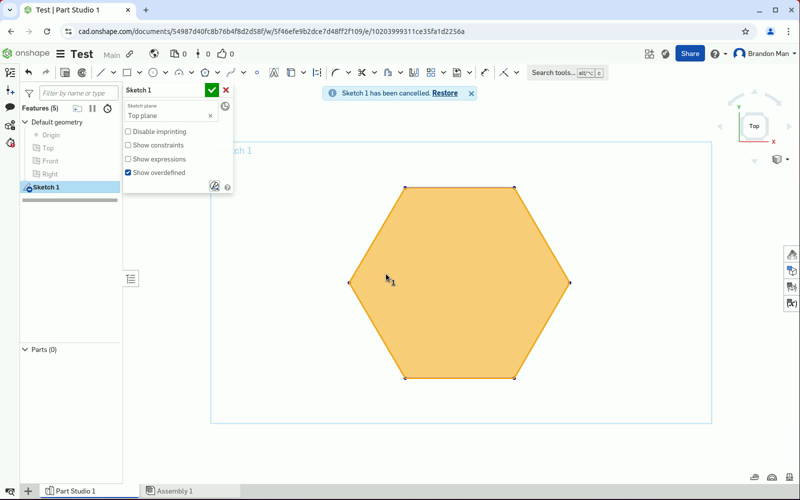
mouse_move(73, 352)
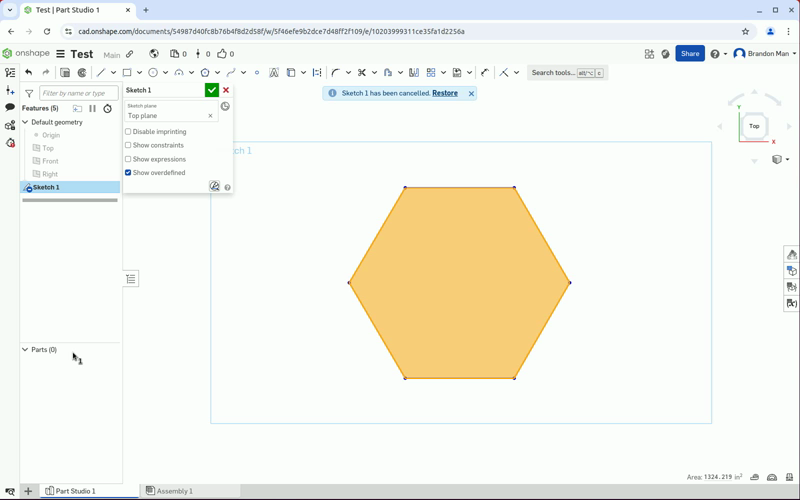
key(shift+y)
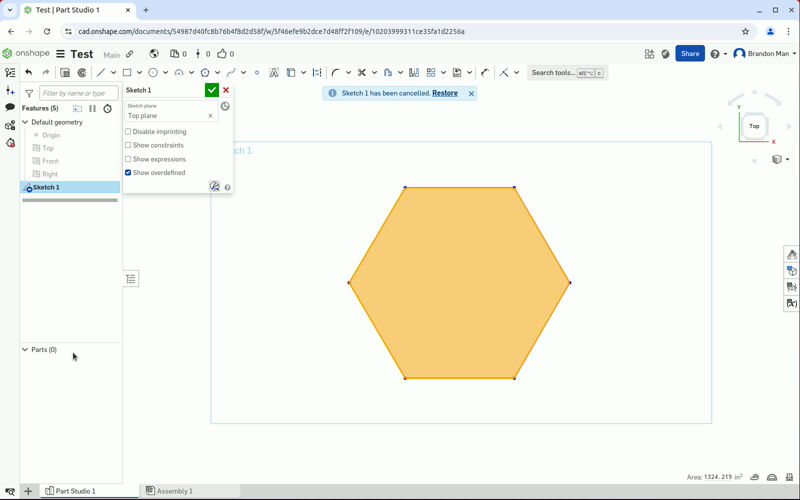
key(shift+e)
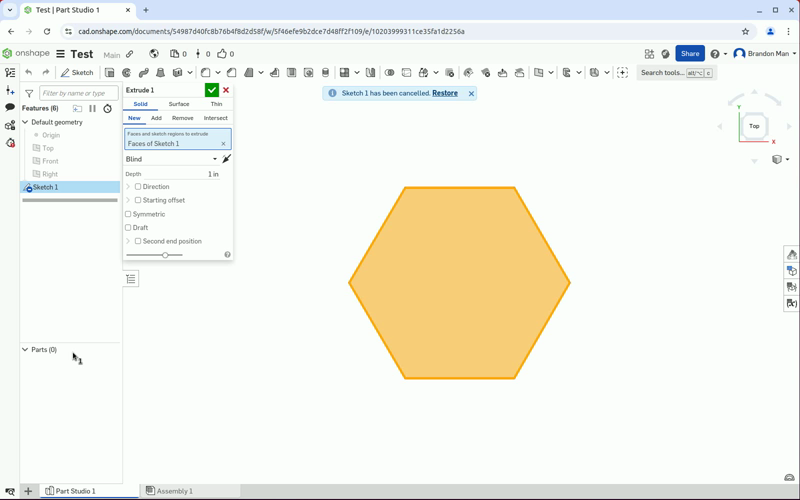
mouse_move(143, 106)
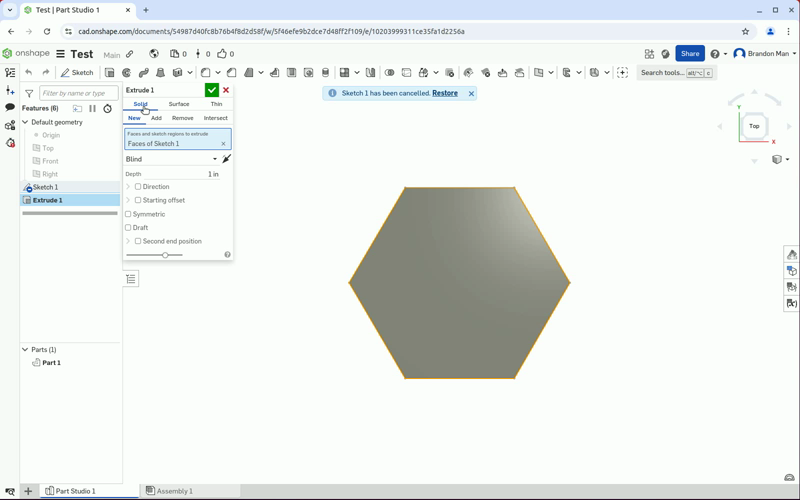
click(143, 106)
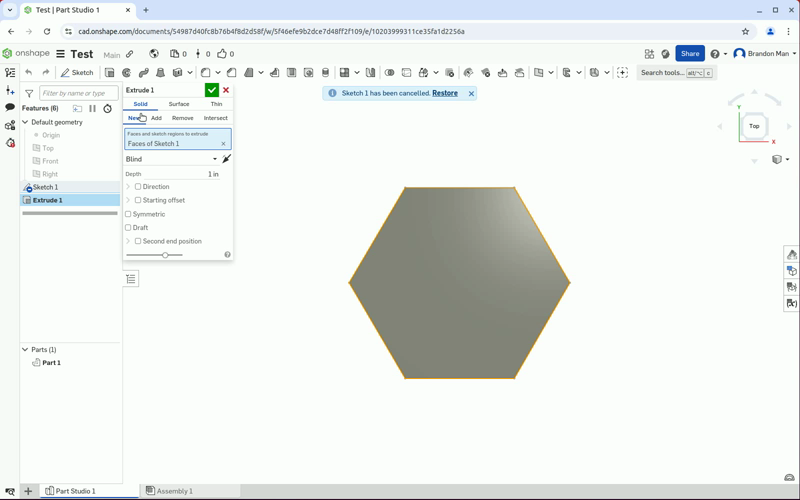
mouse_move(137, 120)
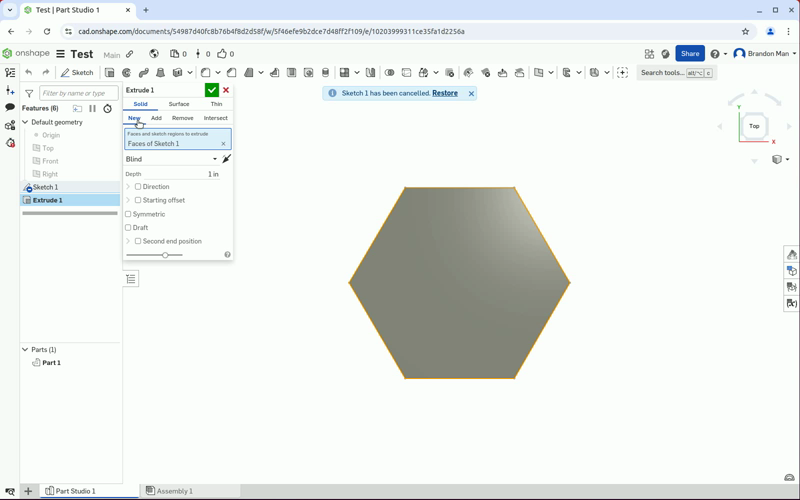
click(137, 120)
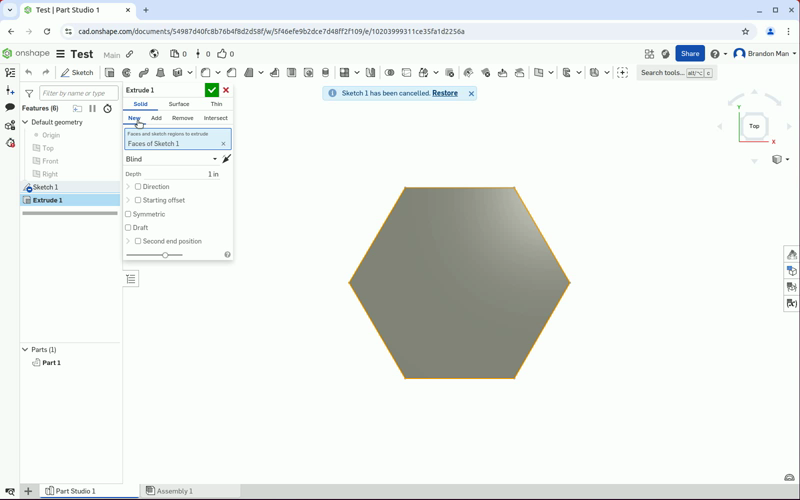
key(tab, 4)
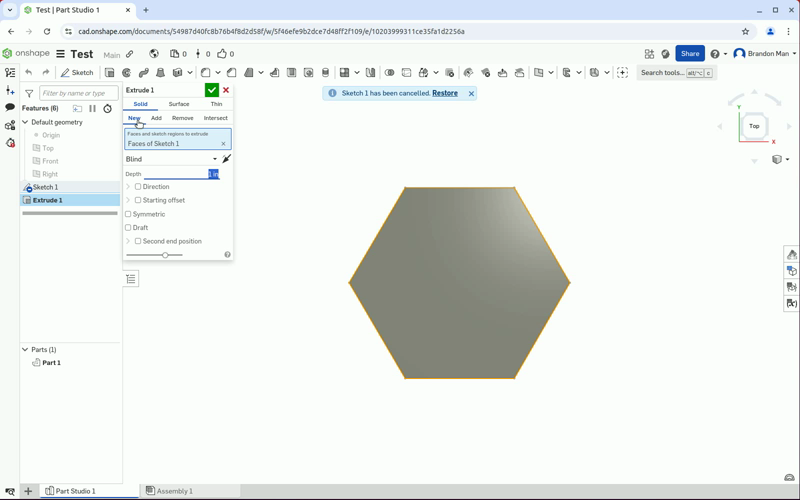
text(15.405)
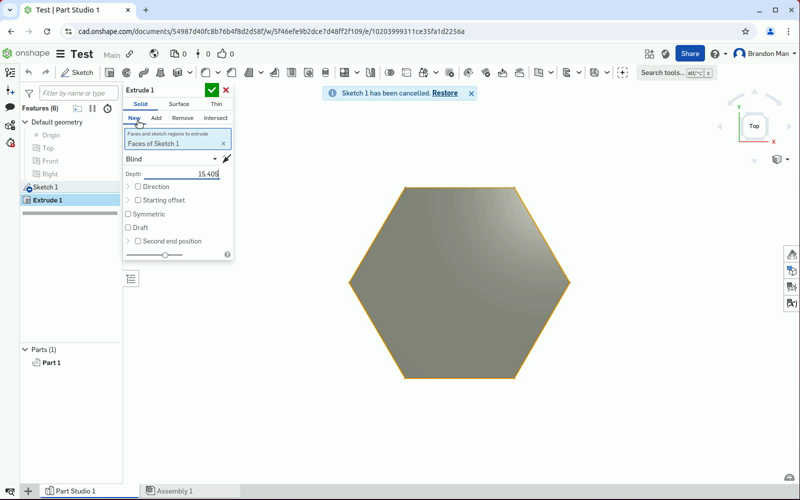
key(enter)
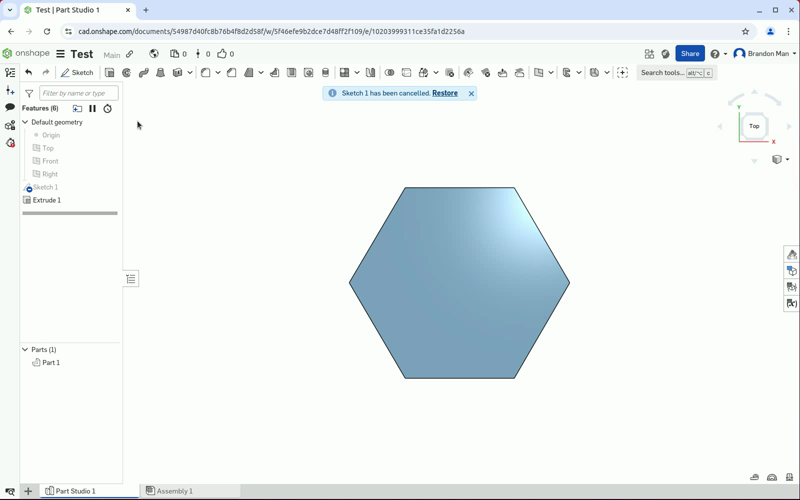
key(shift+h)
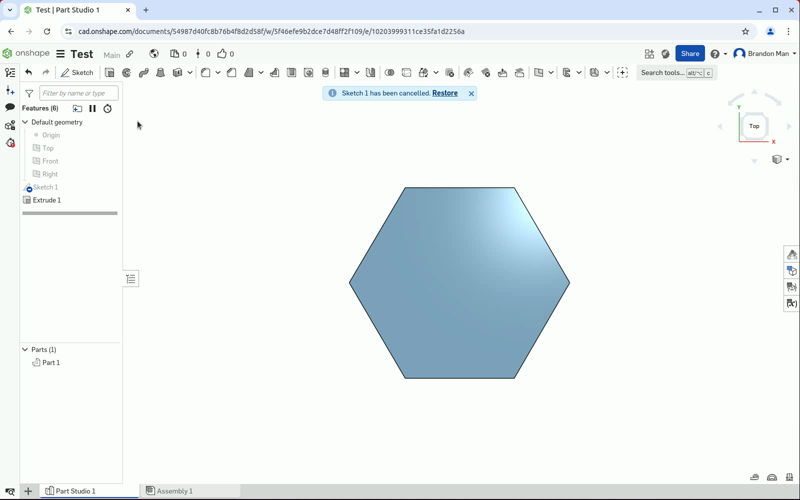
key(shift+h)
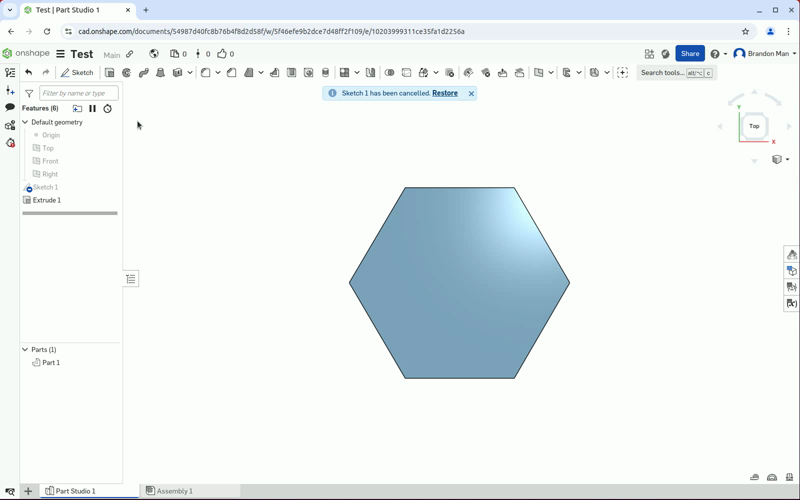
mouse_move(73, 189)
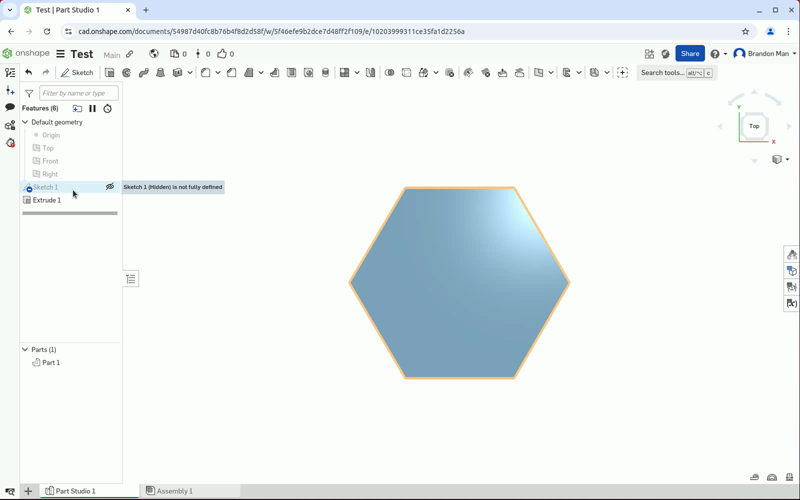
click(73, 189)
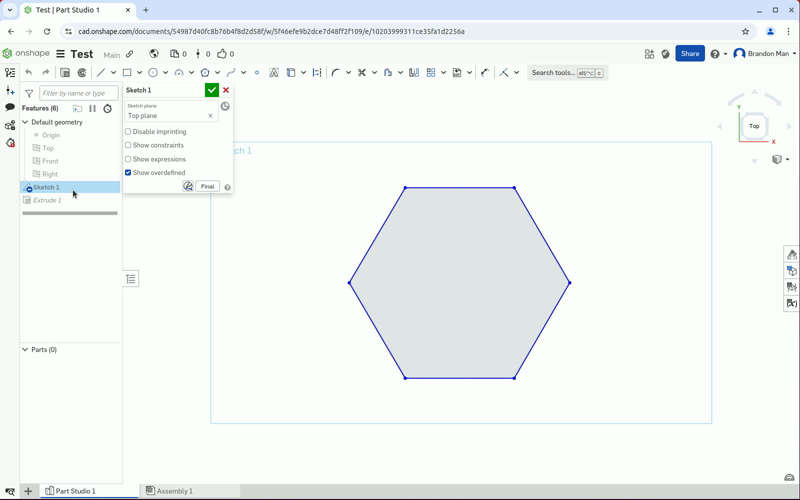
mouse_move(229, 92)
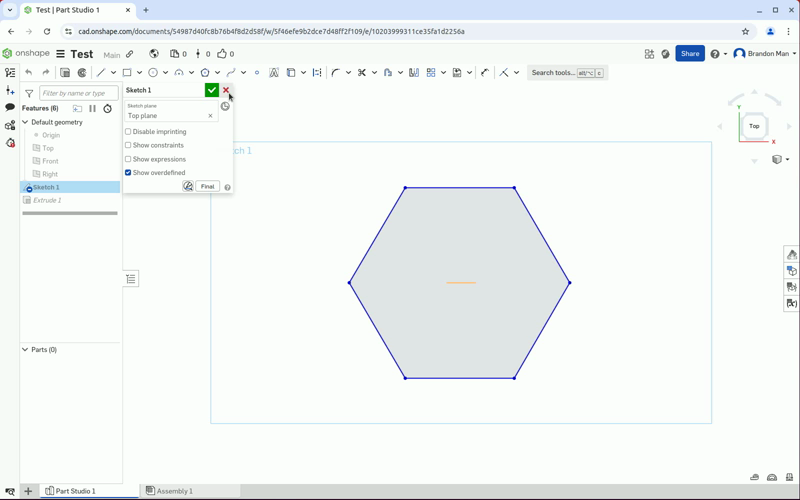
click(229, 92)
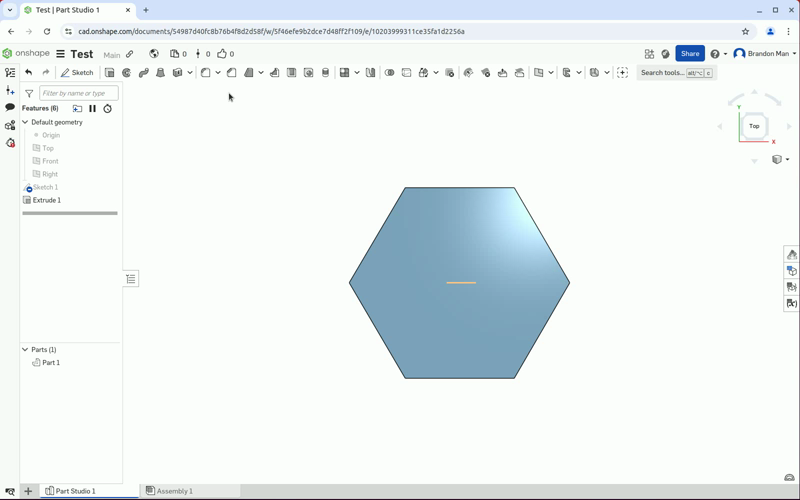
mouse_move(541, 75)
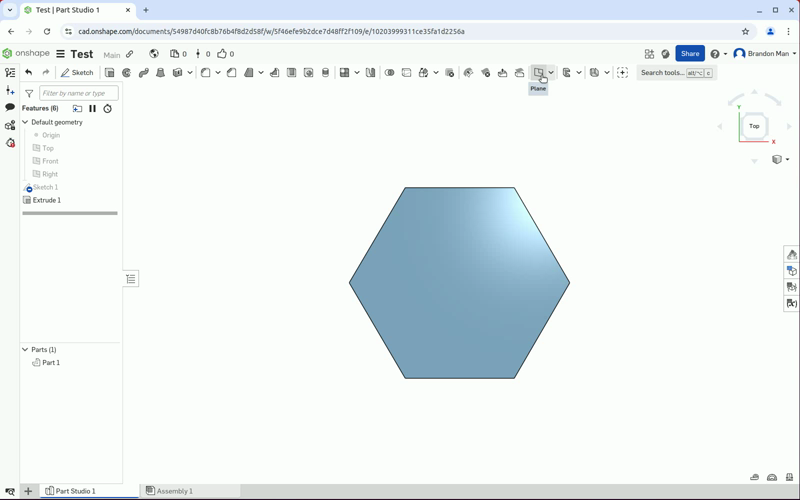
click(541, 75)
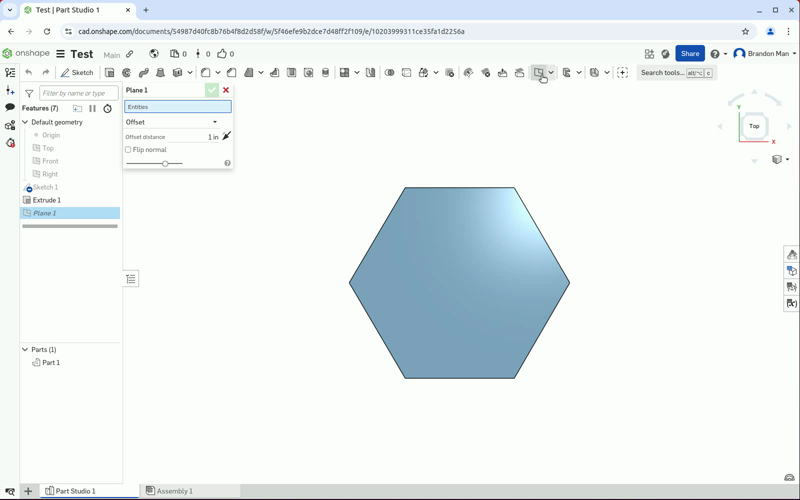
mouse_move(73, 150)
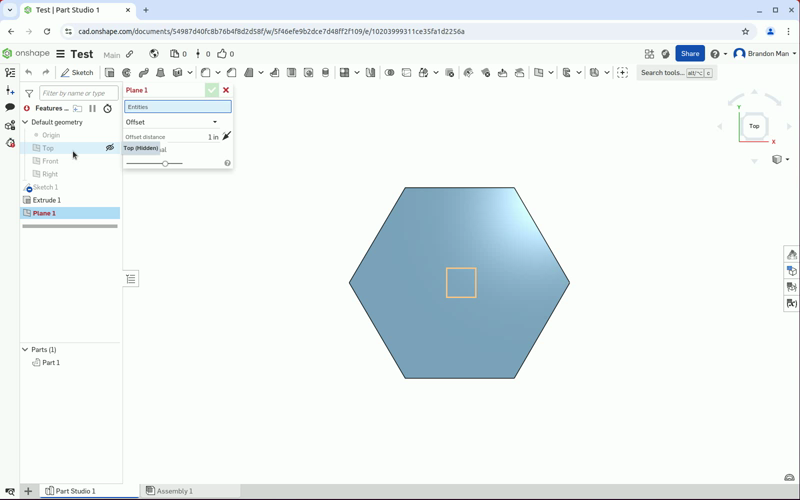
click(73, 150)
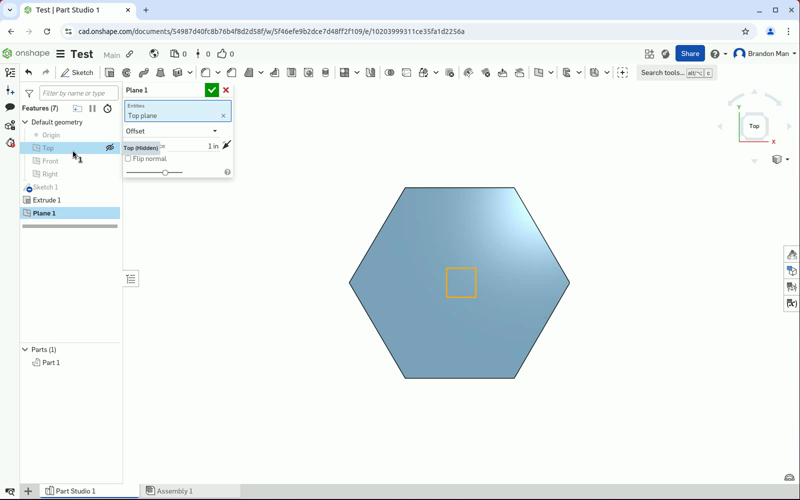
key(tab, 2)
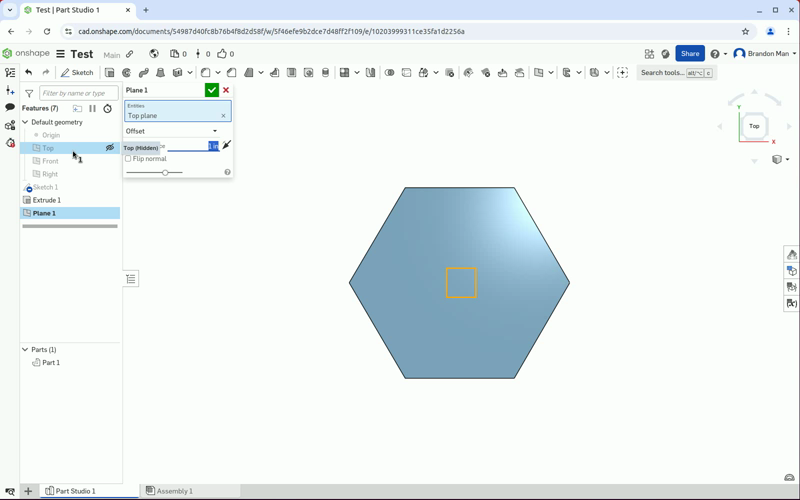
text(15.405)
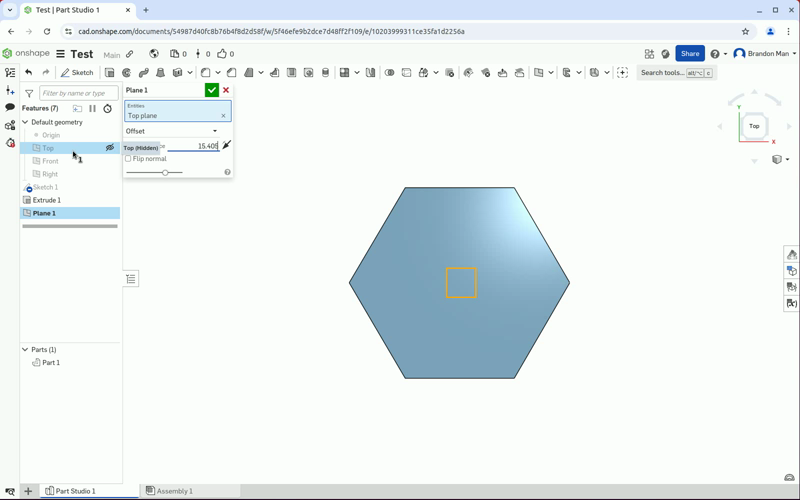
key(enter, 2)
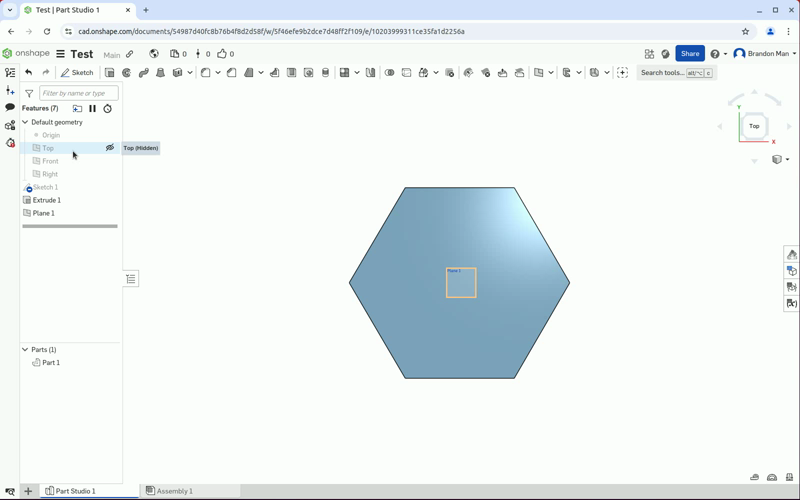
key(shift+s)
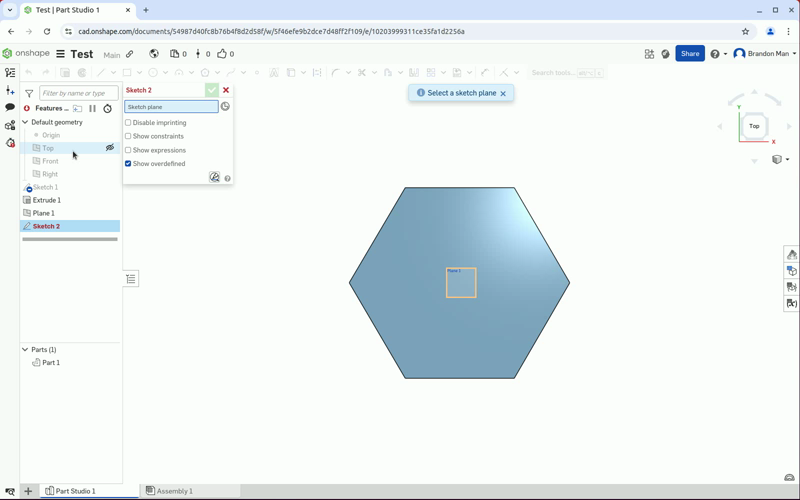
mouse_move(73, 215)
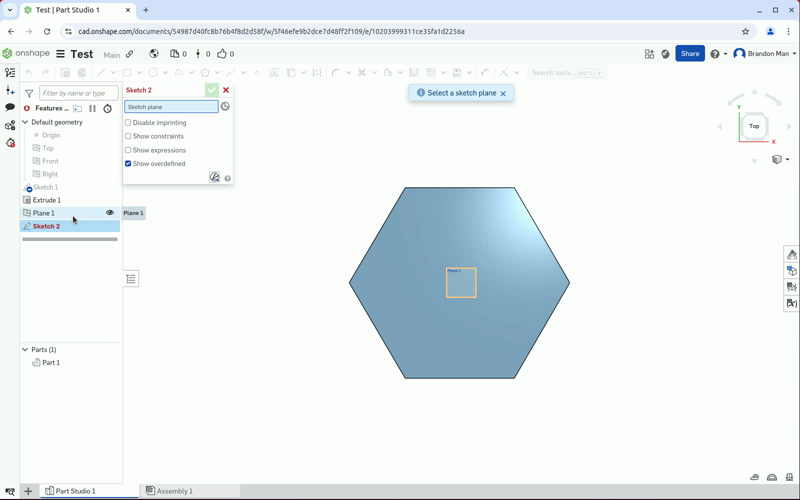
click(73, 215)
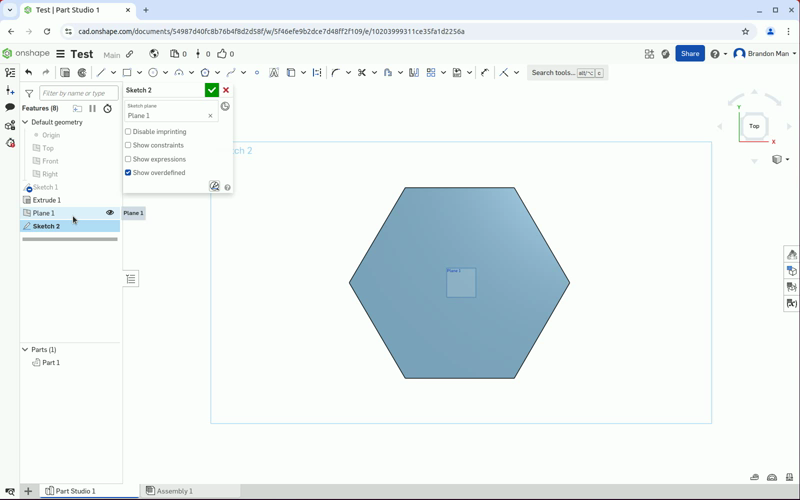
mouse_move(73, 352)
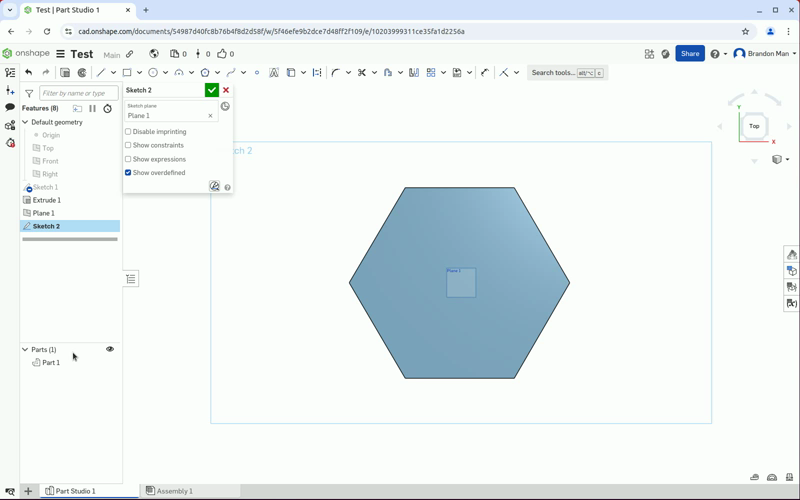
key(y)
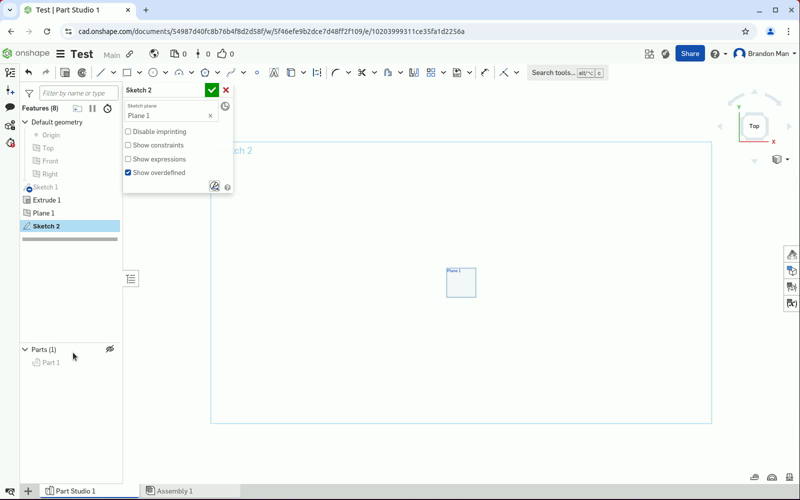
key(c)
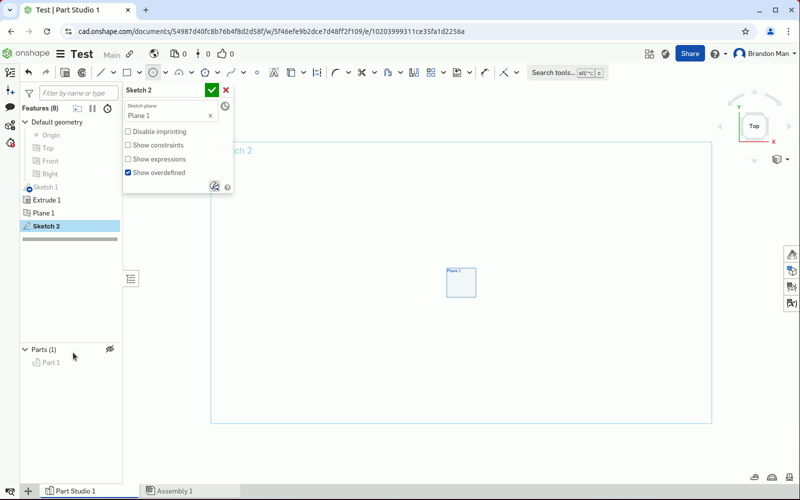
key_down(shift)
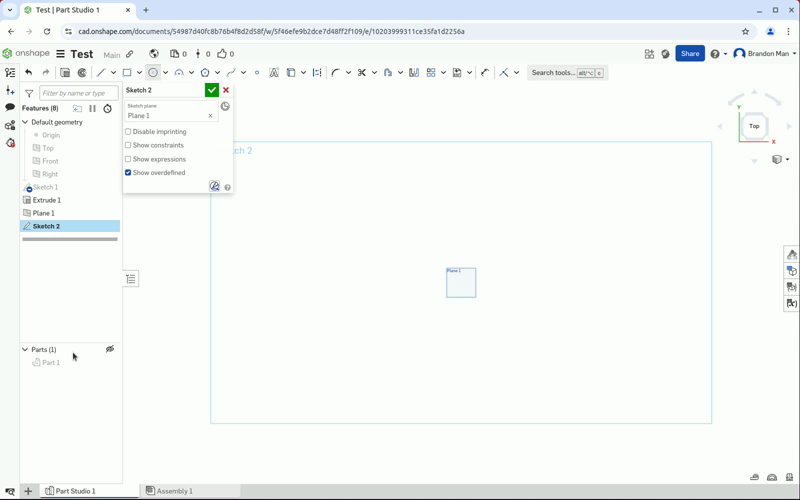
mouse_move(461, 282)
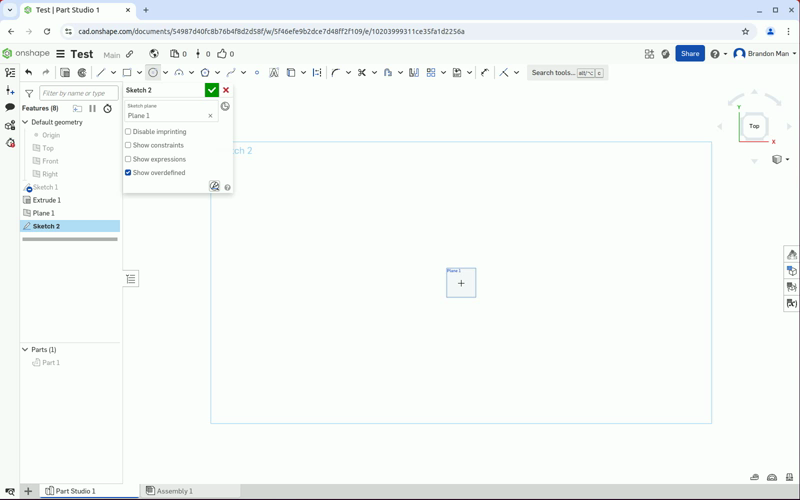
click(461, 282)
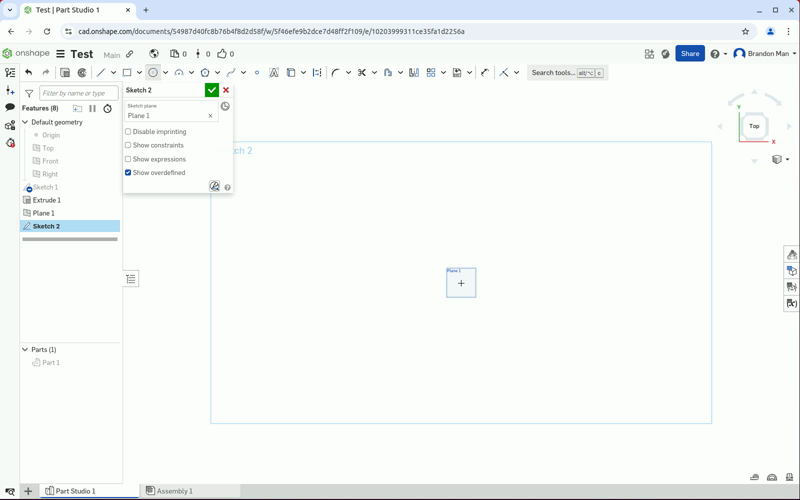
key_up(shift)
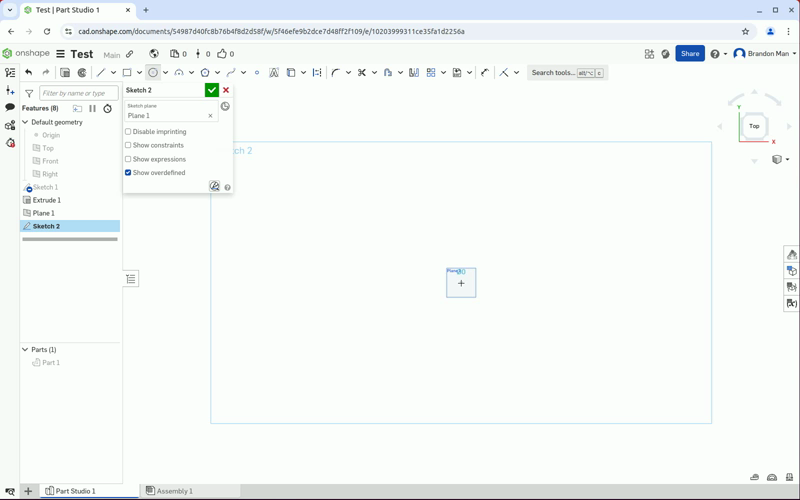
mouse_move(552, 282)
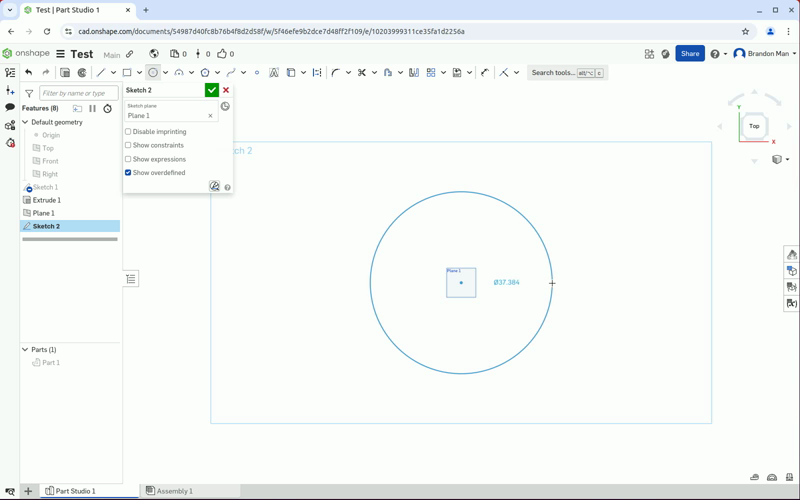
click(552, 282)
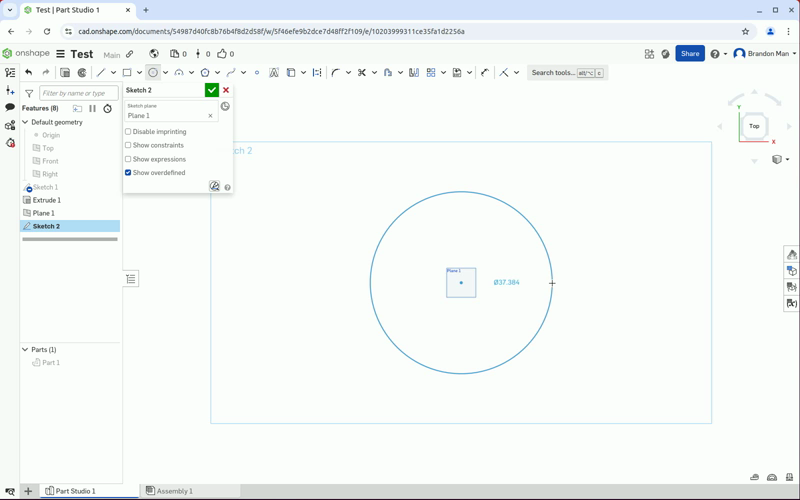
key(esc)
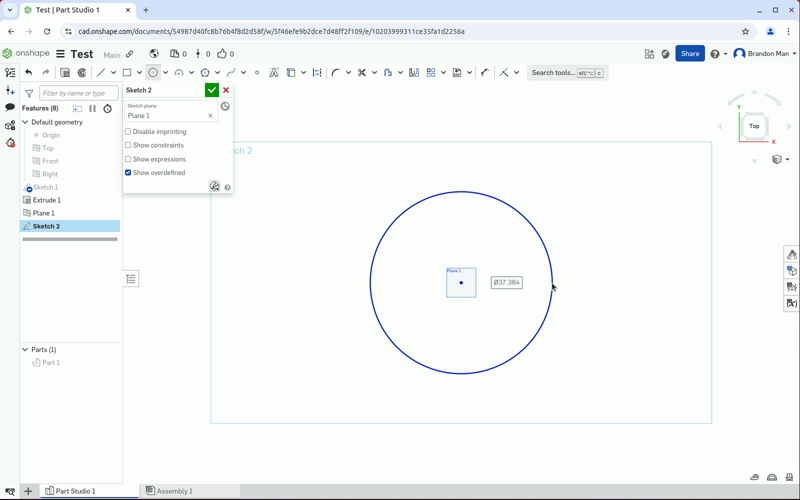
mouse_move(517, 296)
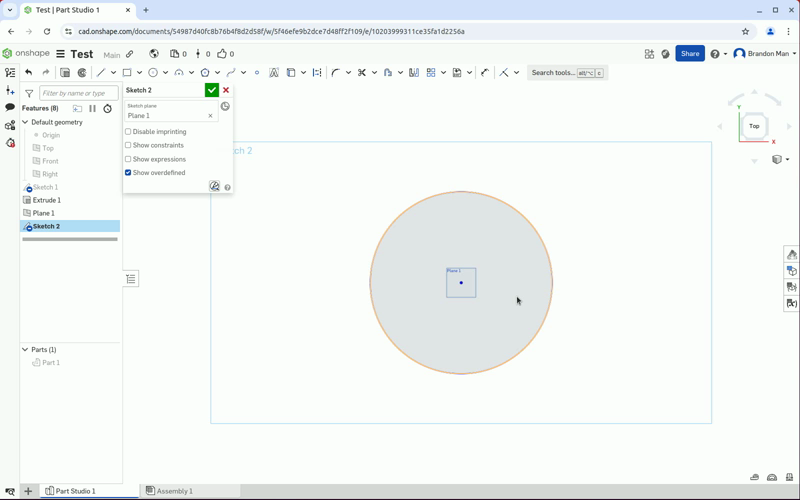
click(517, 296)
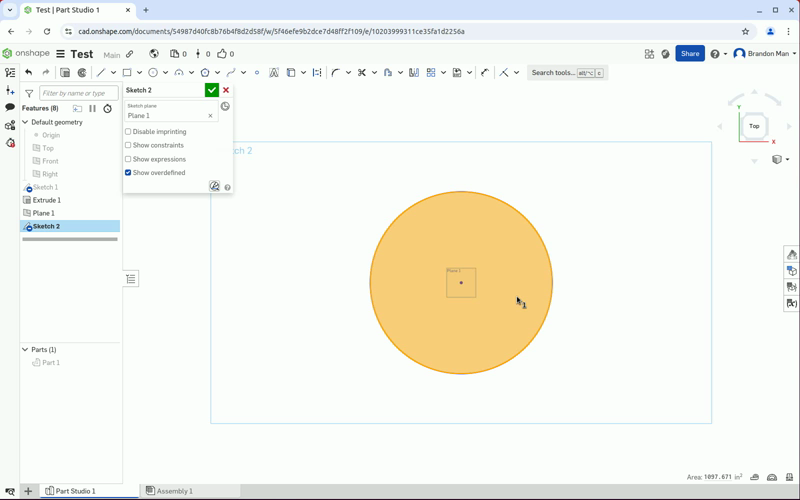
mouse_move(73, 352)
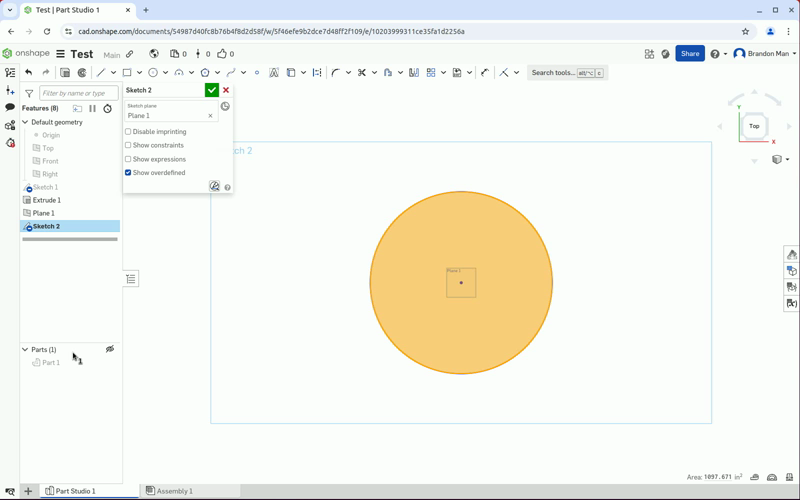
key(shift+y)
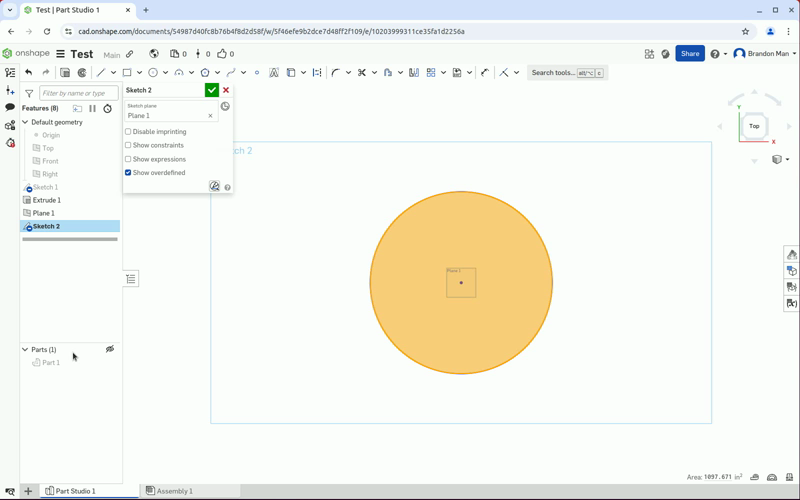
key(shift+e)
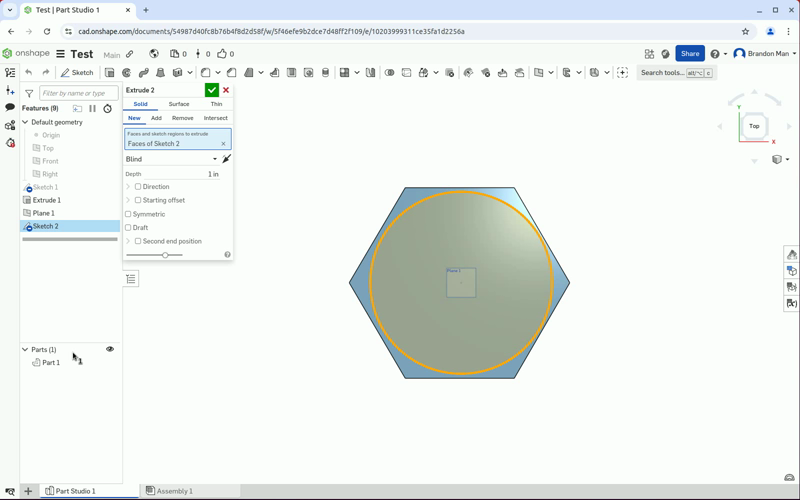
mouse_move(143, 106)
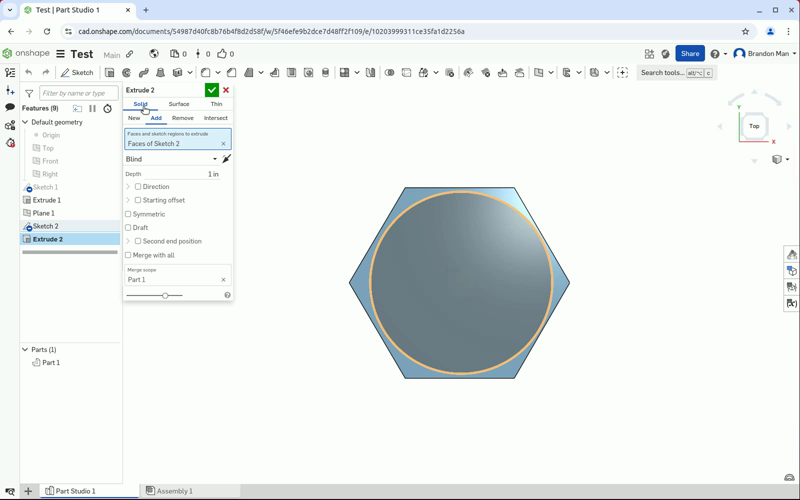
click(143, 106)
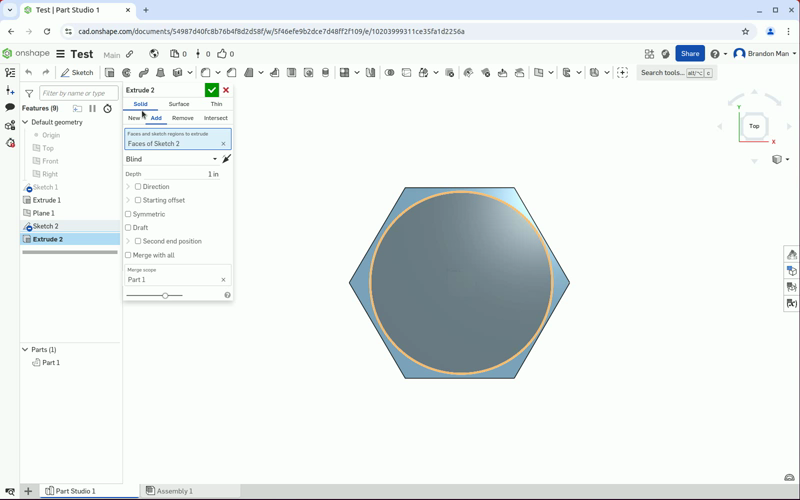
mouse_move(137, 120)
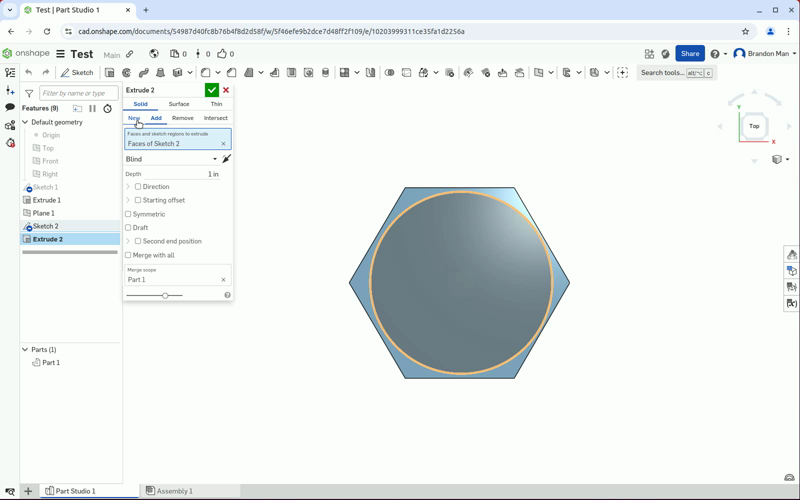
click(137, 120)
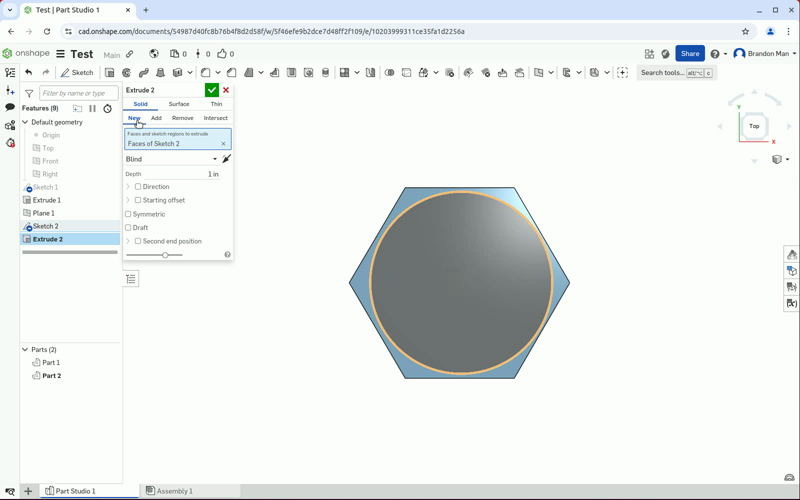
key(tab, 4)
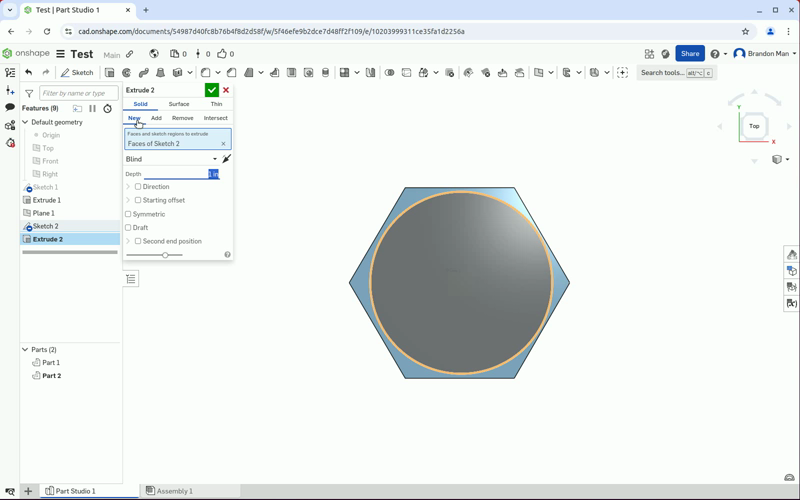
text(7.703)
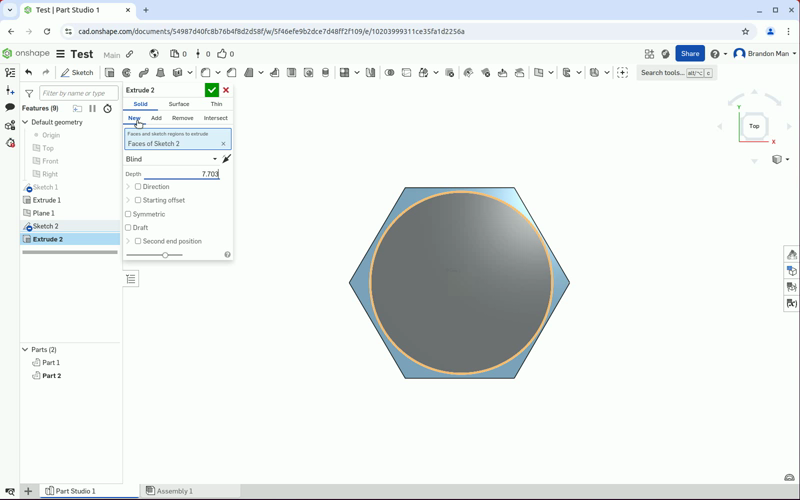
key(enter)
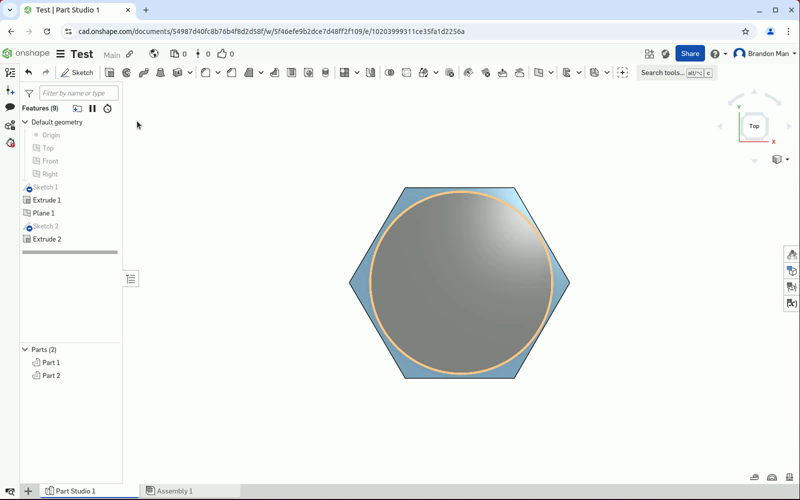
key(shift+h)
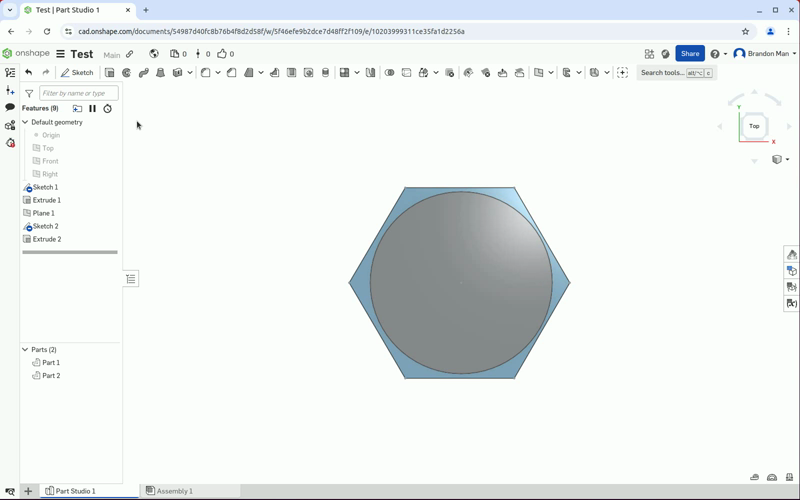
key(shift+h)
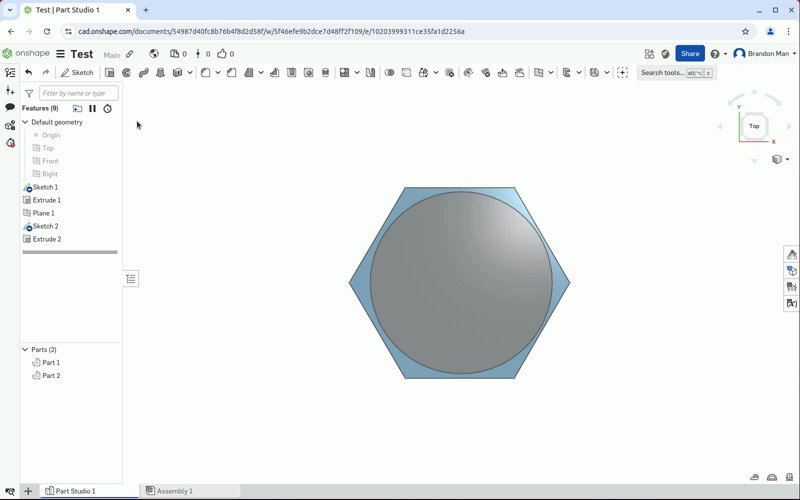
key(shift+7)
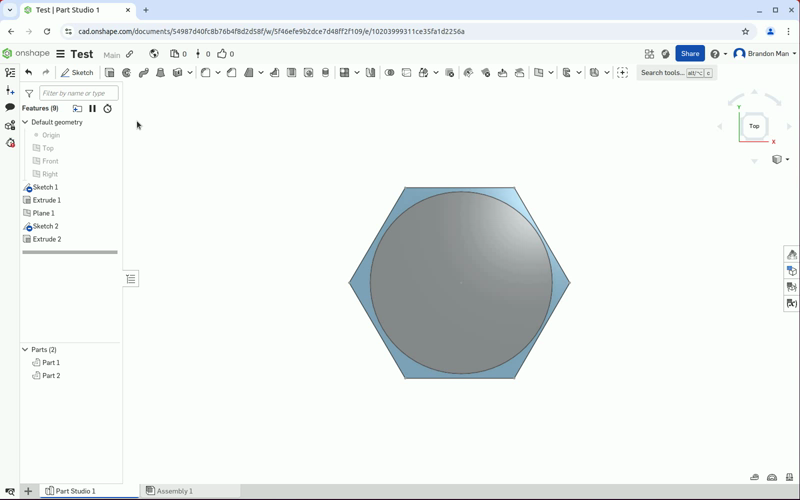
key(up, 3)
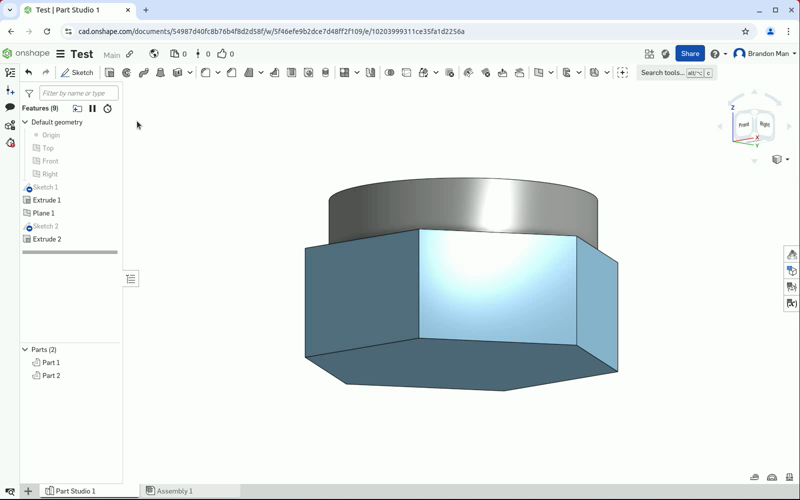
key(left, 3)
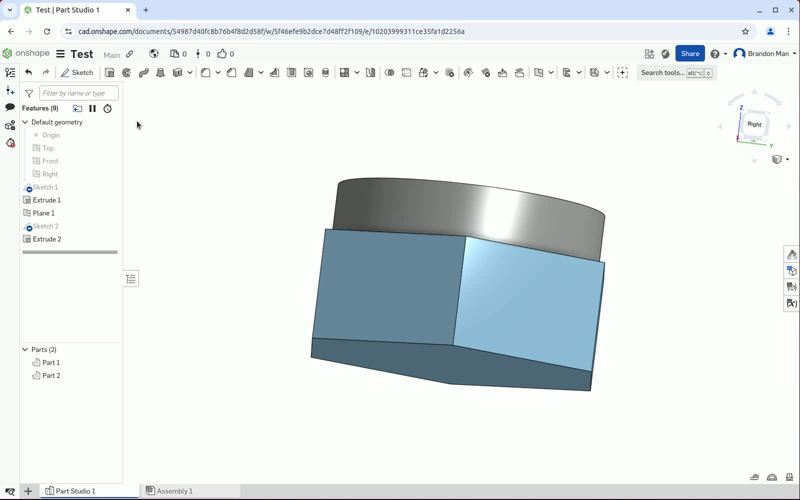
key(right, 3)
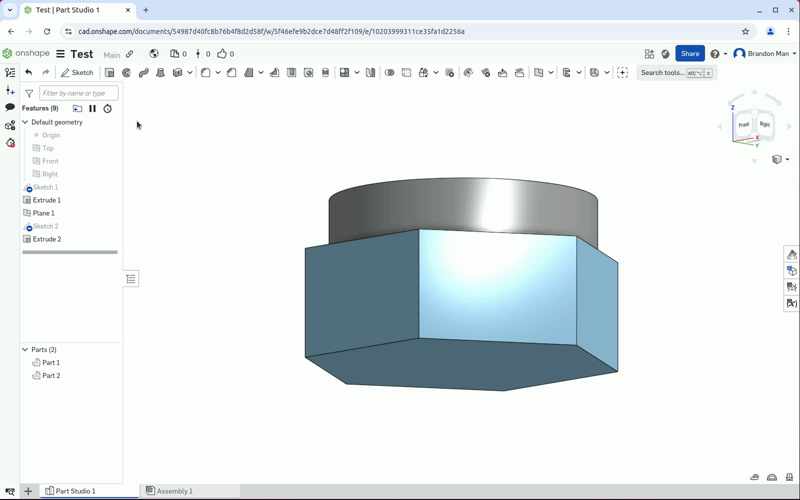
key(down, 3)
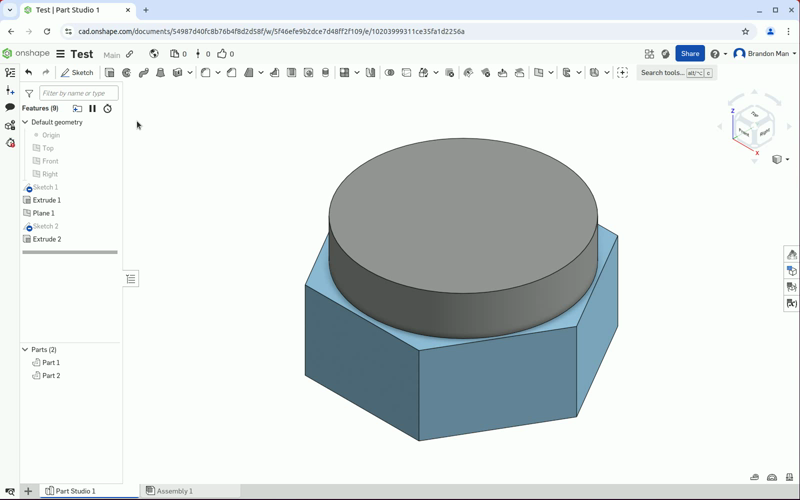
mouse_move(73, 189)
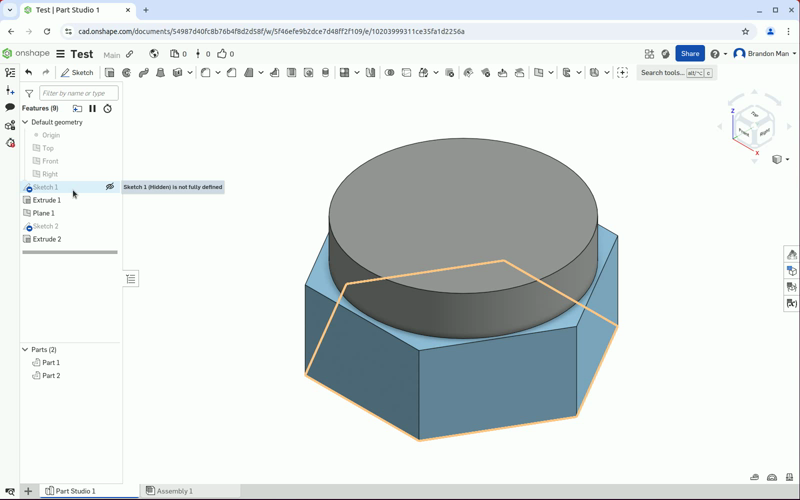
click(73, 189)